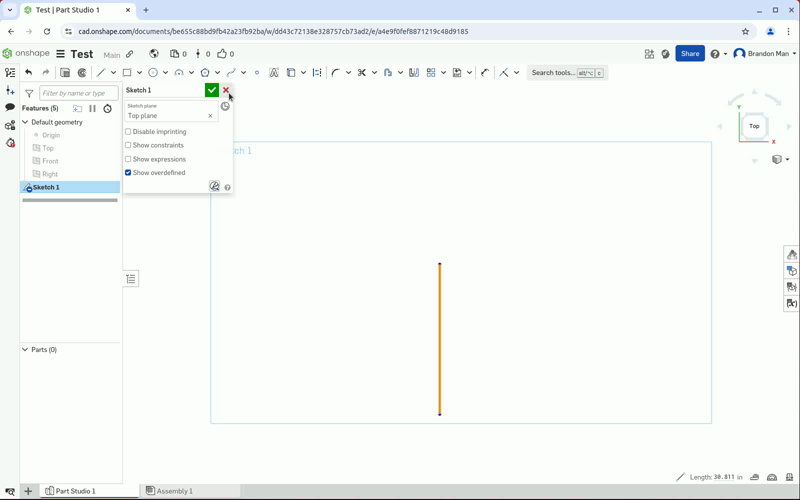
key(shift+h)
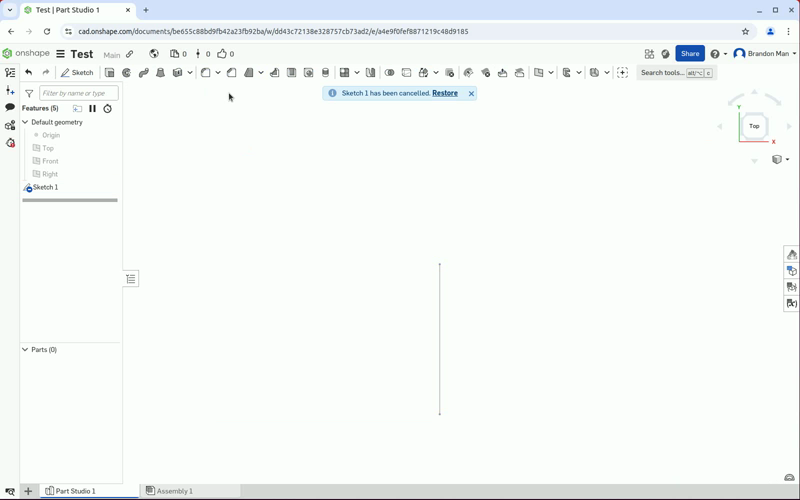
key(shift+s)
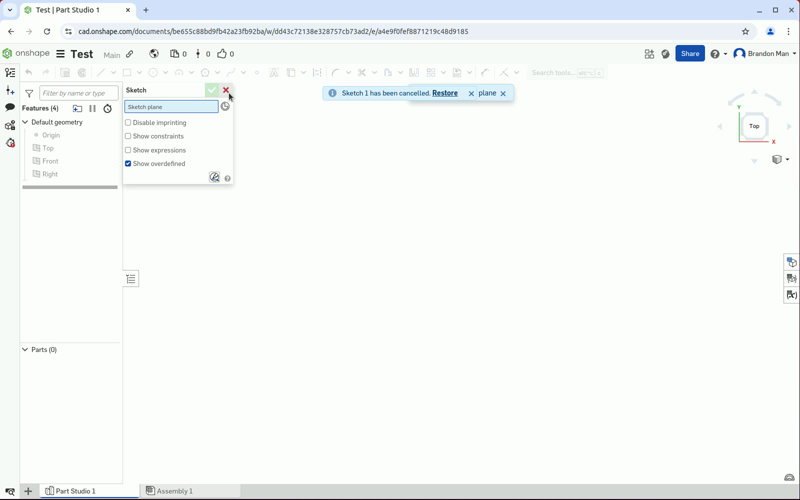
mouse_move(73, 150)
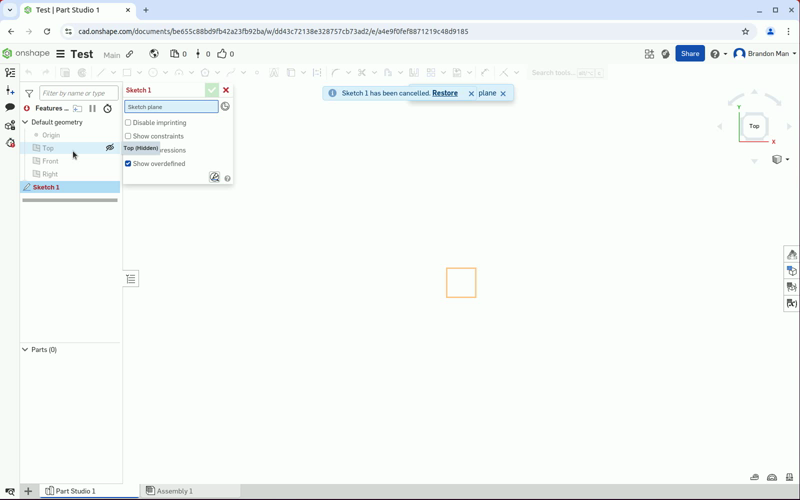
click(73, 150)
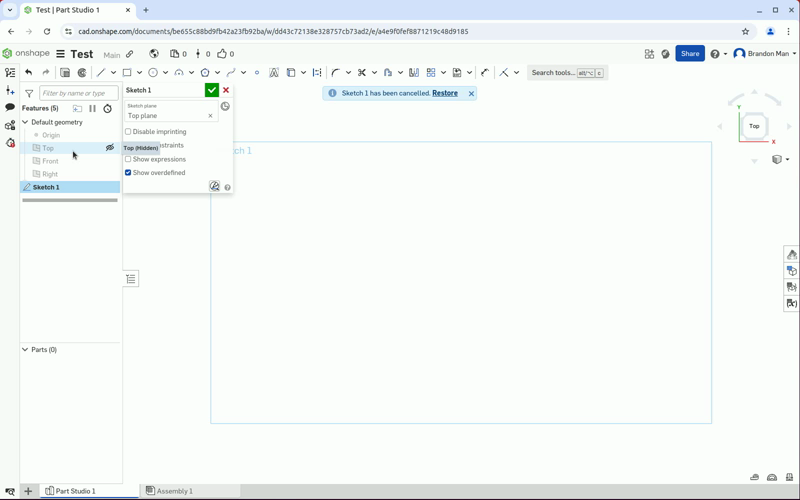
mouse_move(73, 352)
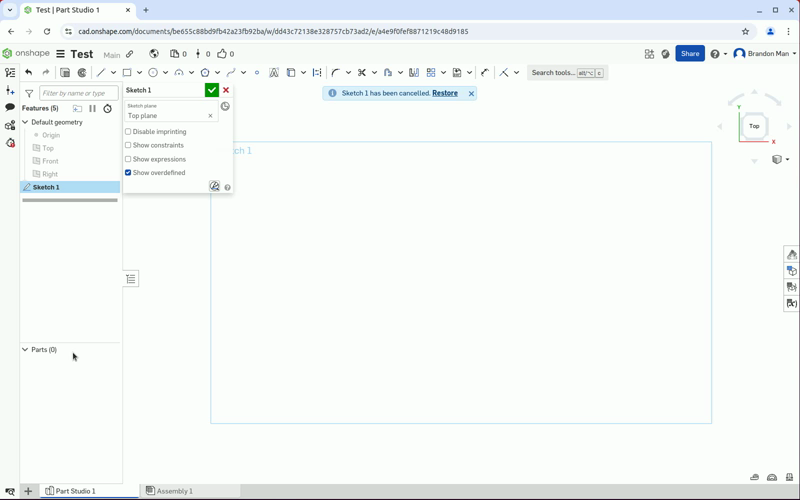
key(y)
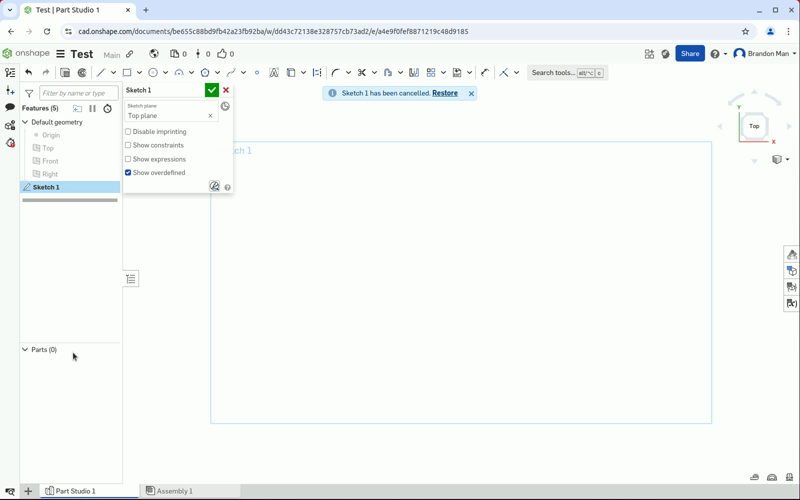
key(l)
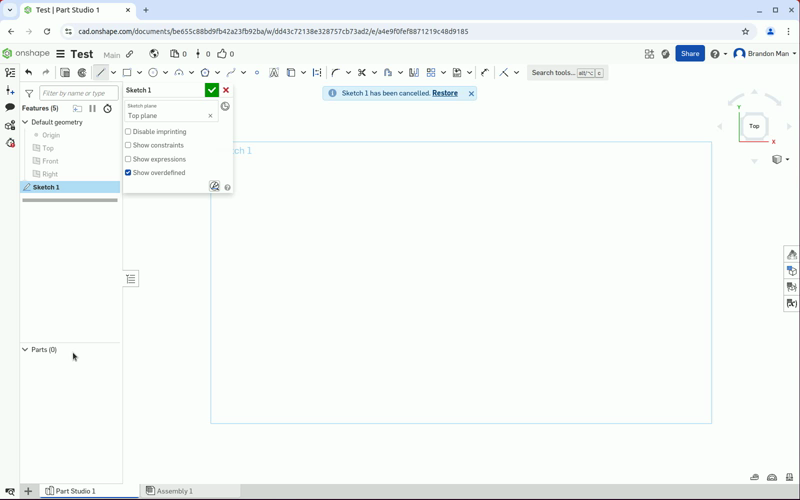
key_down(shift)
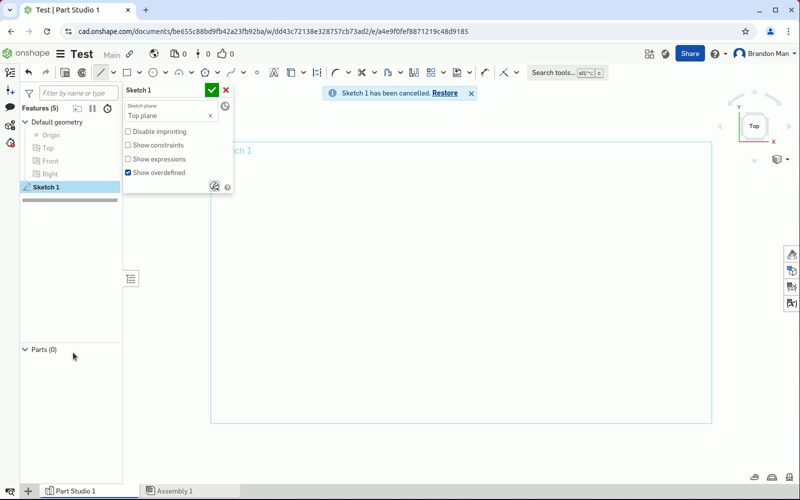
mouse_move(348, 322)
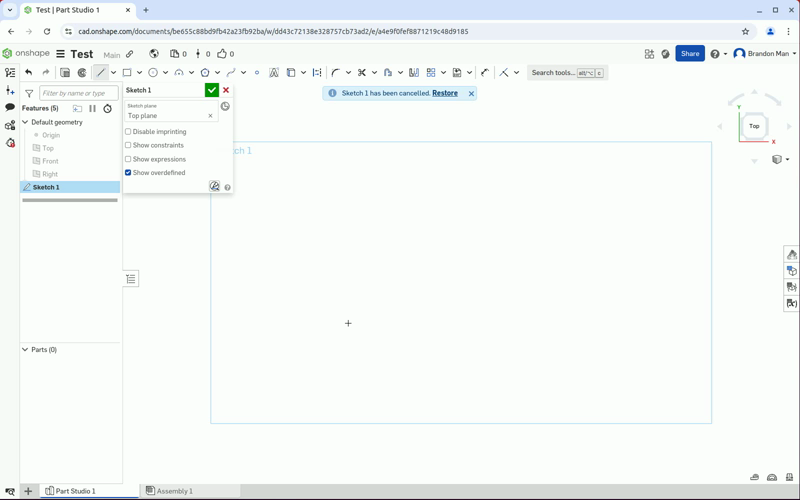
click(348, 322)
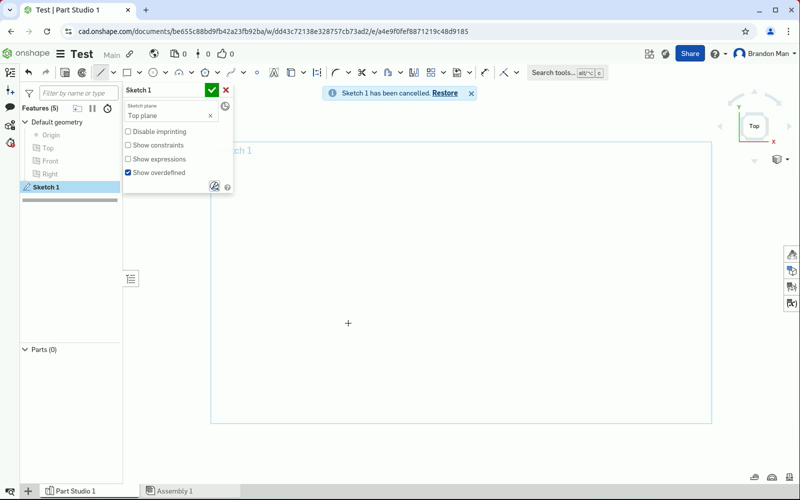
key_up(shift)
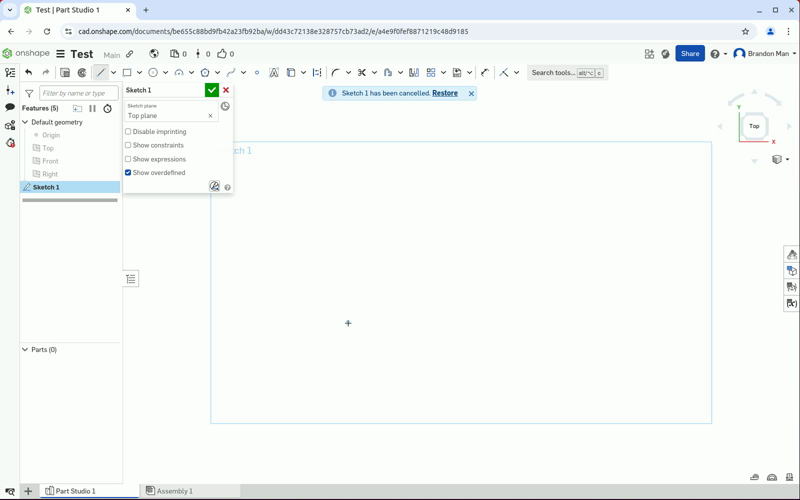
key_down(shift)
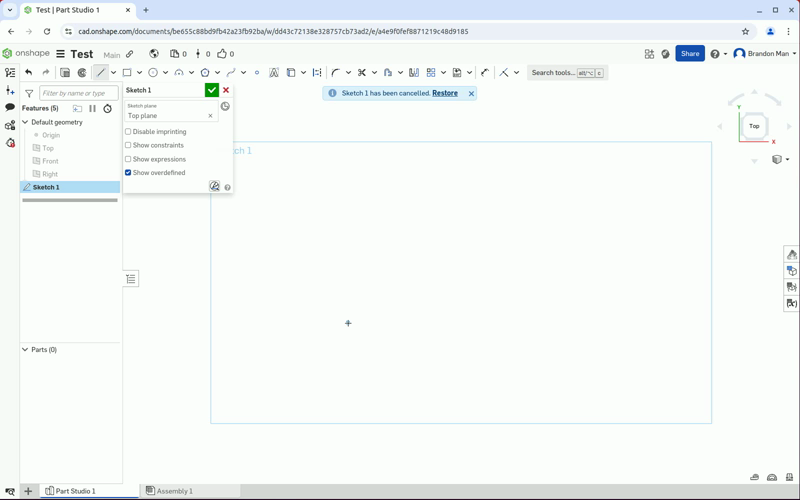
mouse_move(569, 322)
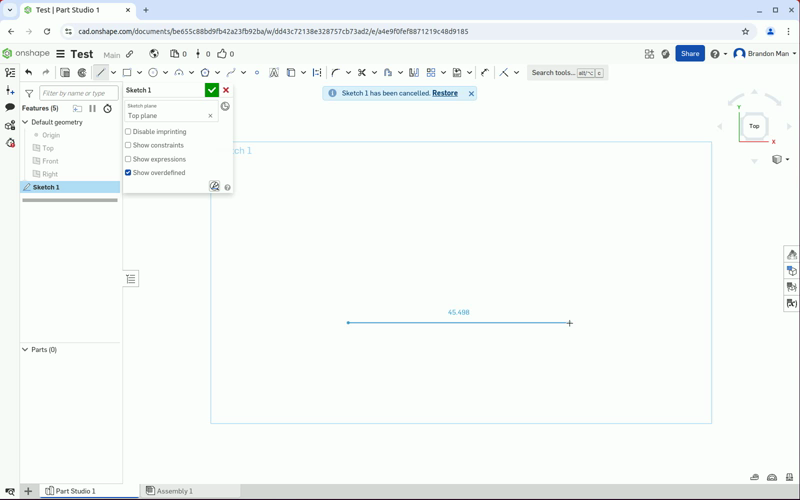
click(569, 322)
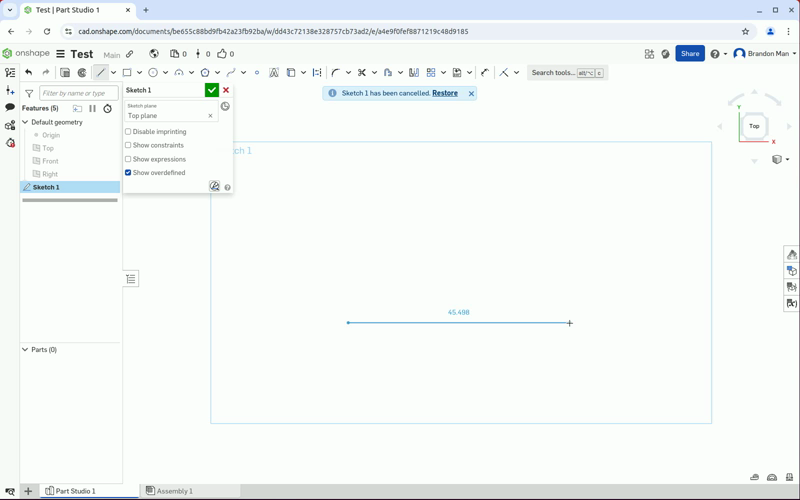
key_up(shift)
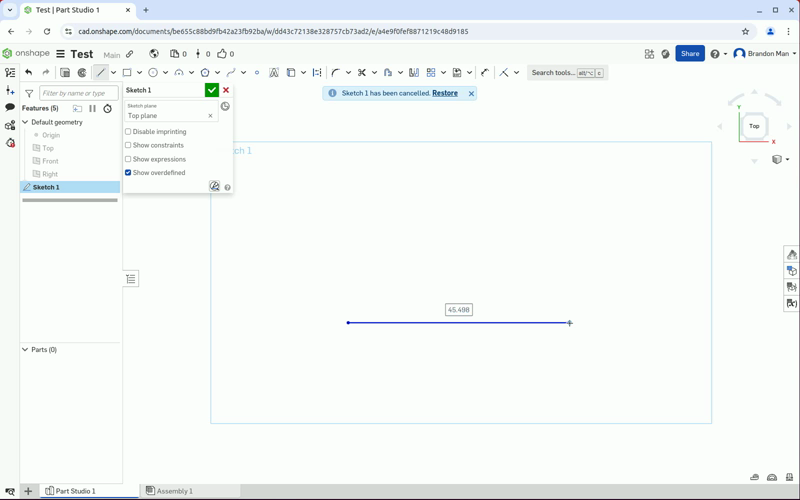
key_down(shift)
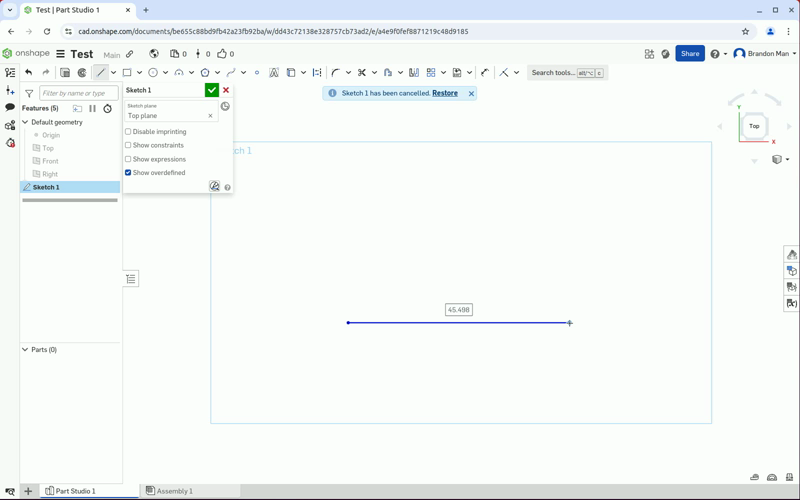
mouse_move(589, 322)
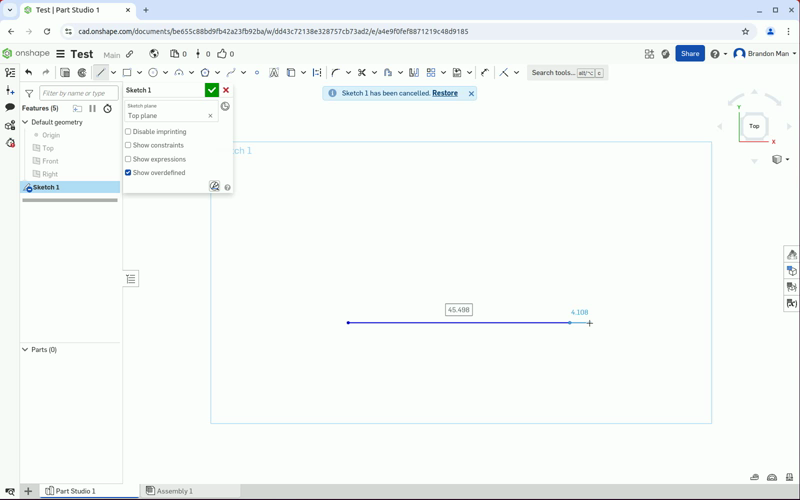
mouse_move(569, 313)
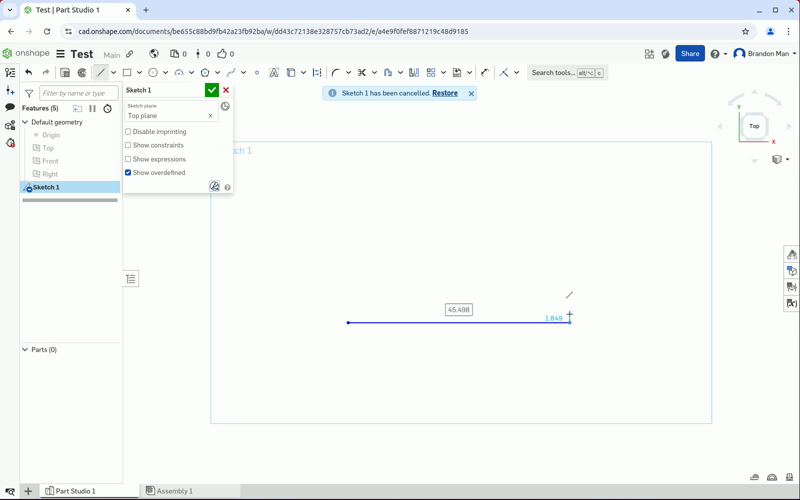
click(569, 313)
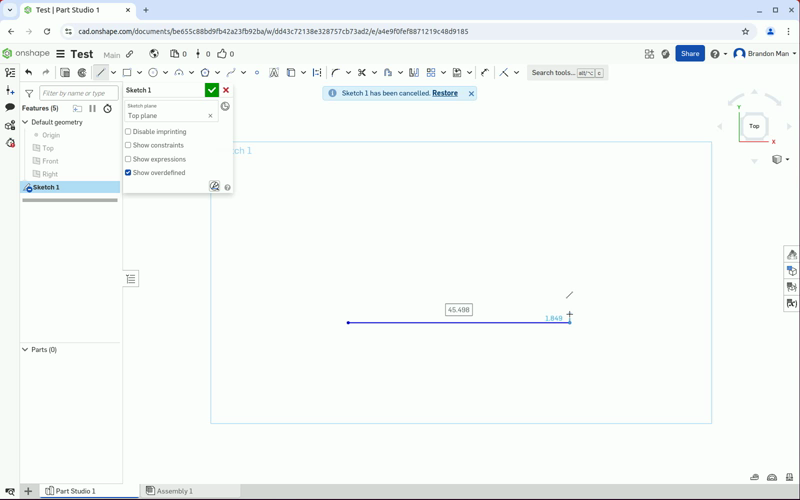
key_up(shift)
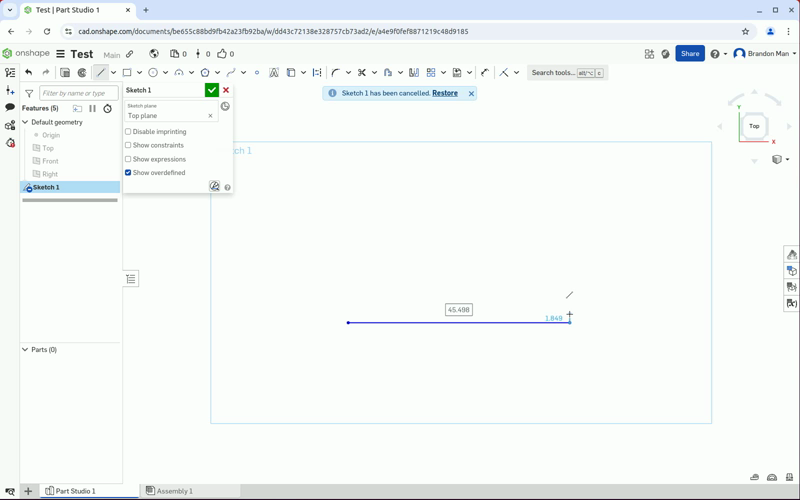
key_down(shift)
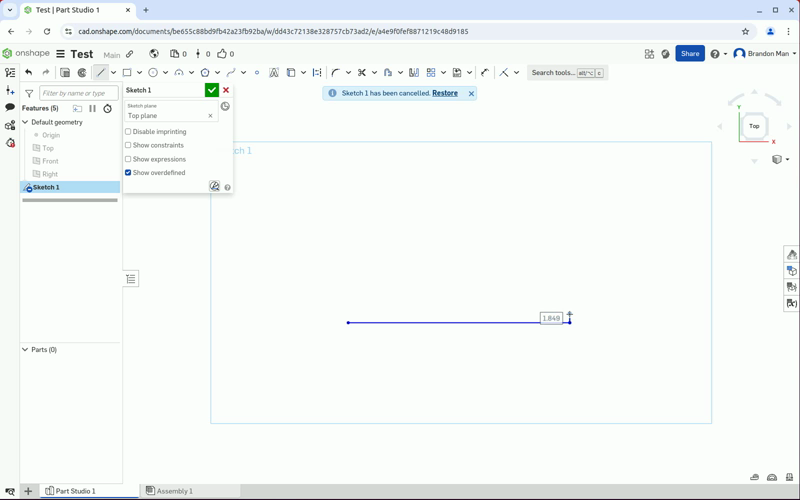
mouse_move(348, 313)
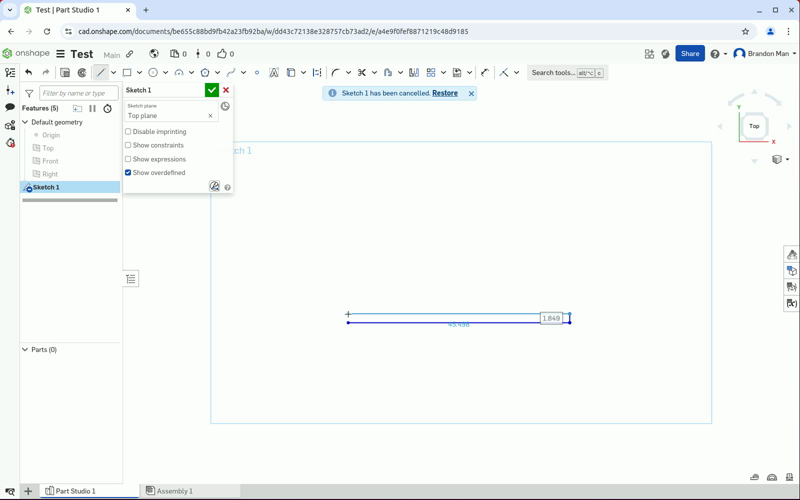
click(348, 313)
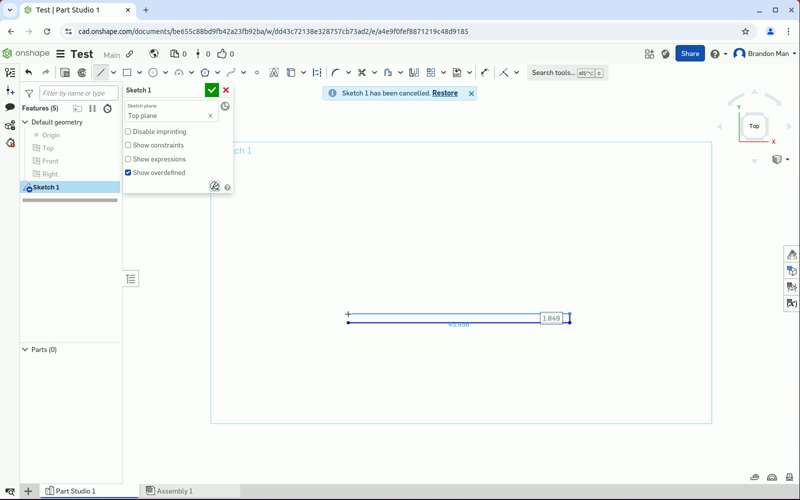
key_up(shift)
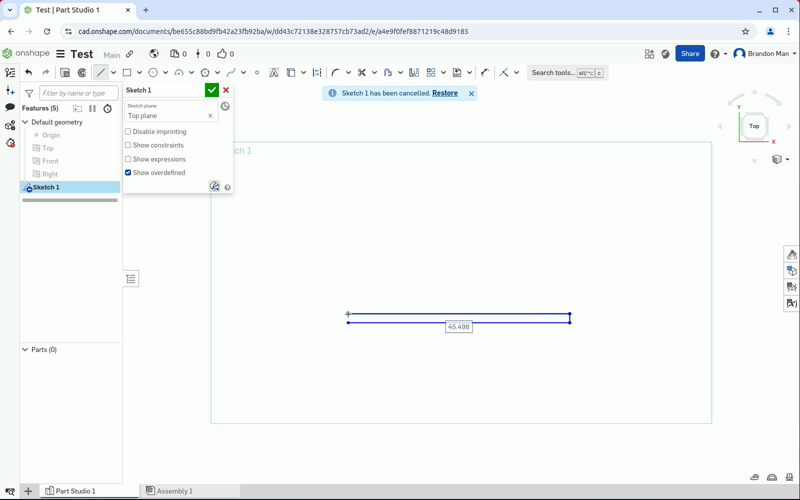
mouse_move(378, 313)
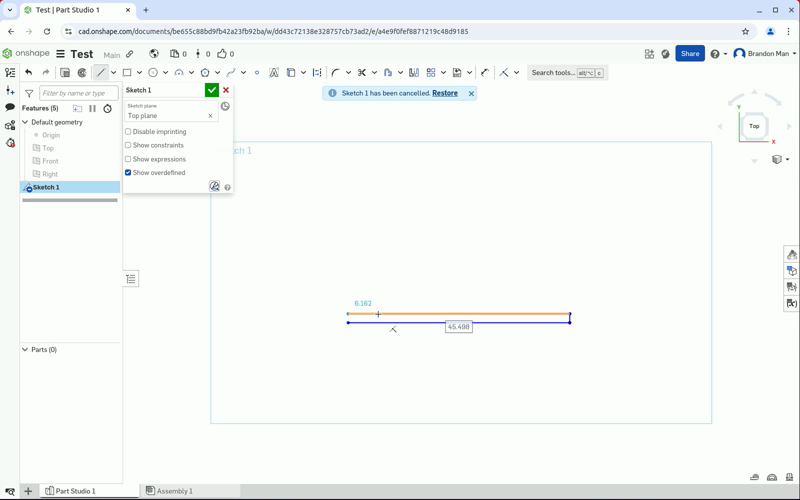
key_down(shift)
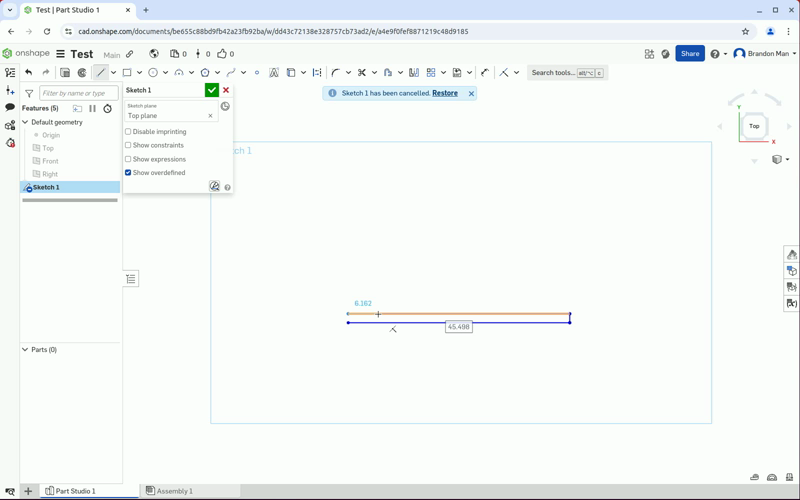
mouse_move(348, 322)
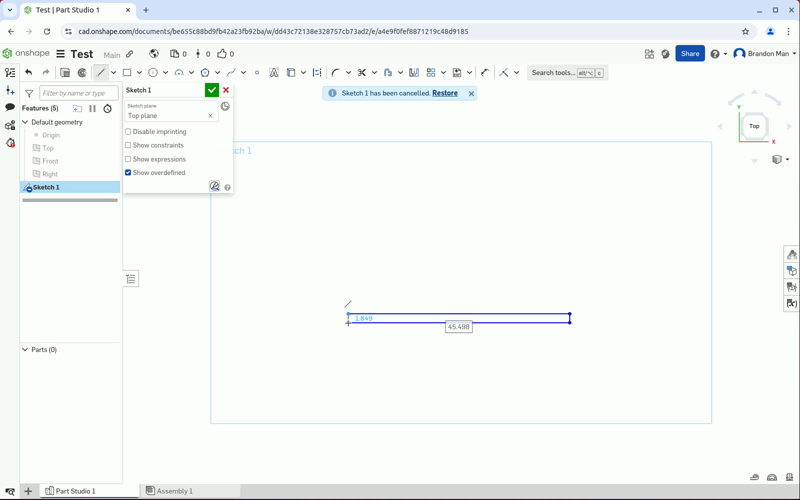
key_up(shift)
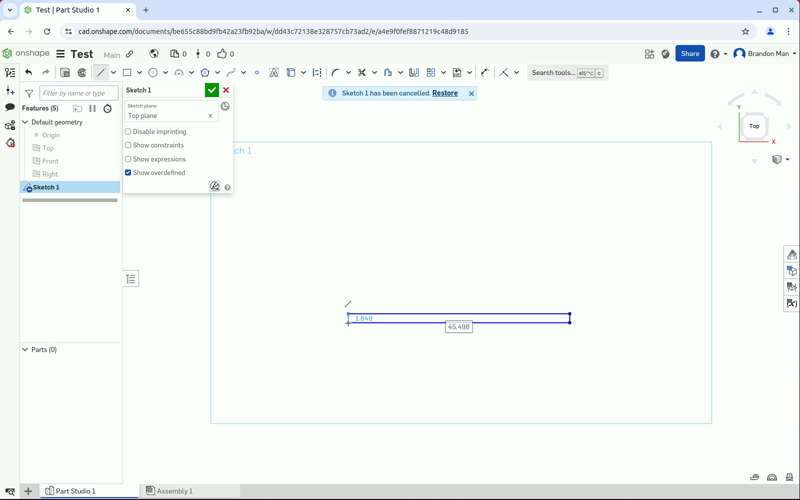
click(348, 322)
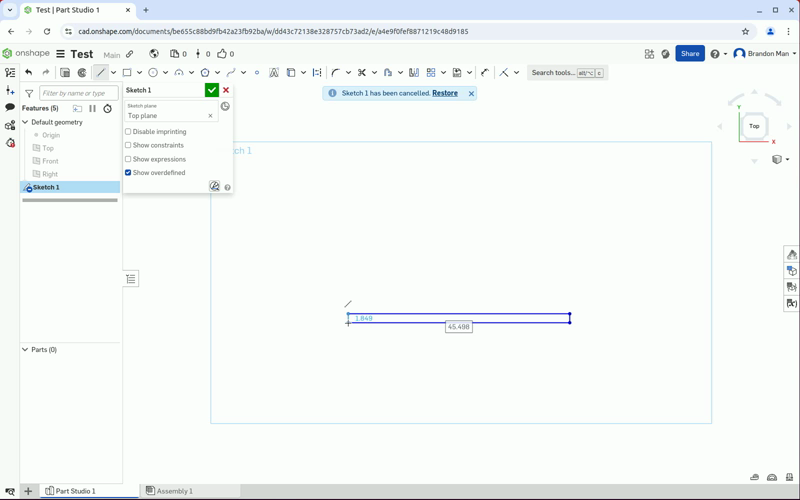
key(esc)
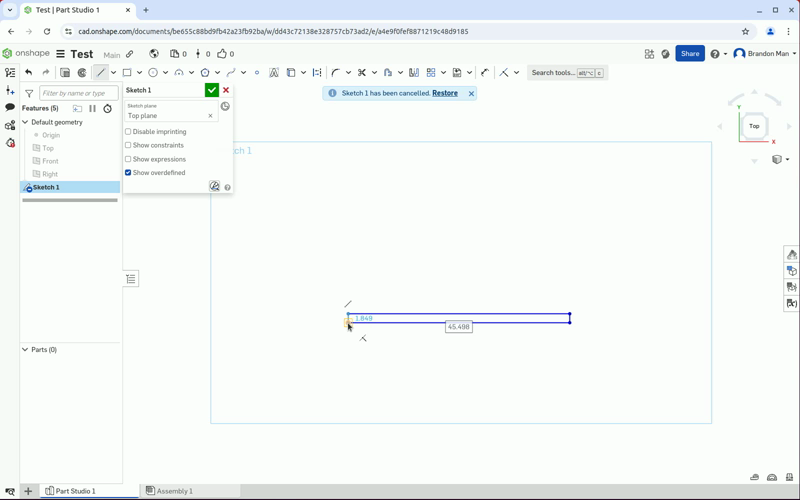
mouse_move(486, 319)
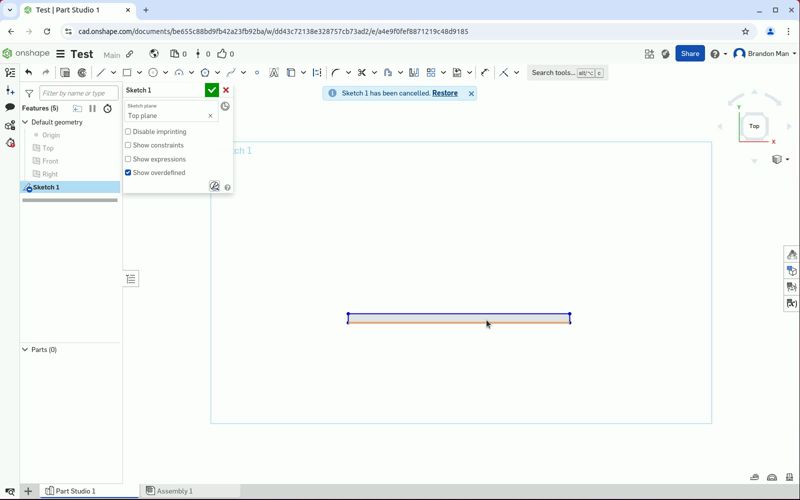
click(486, 319)
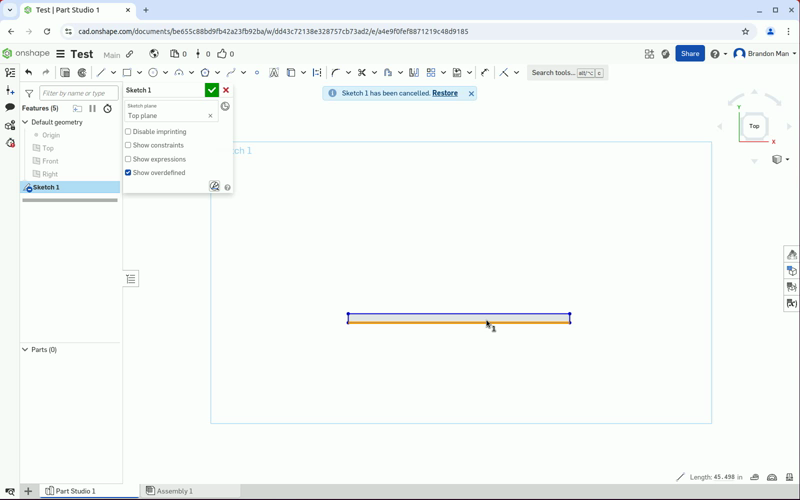
mouse_move(73, 352)
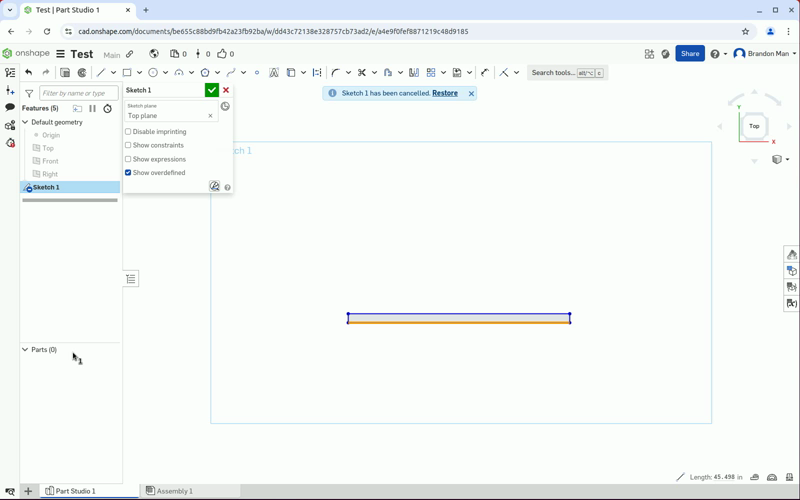
key(shift+y)
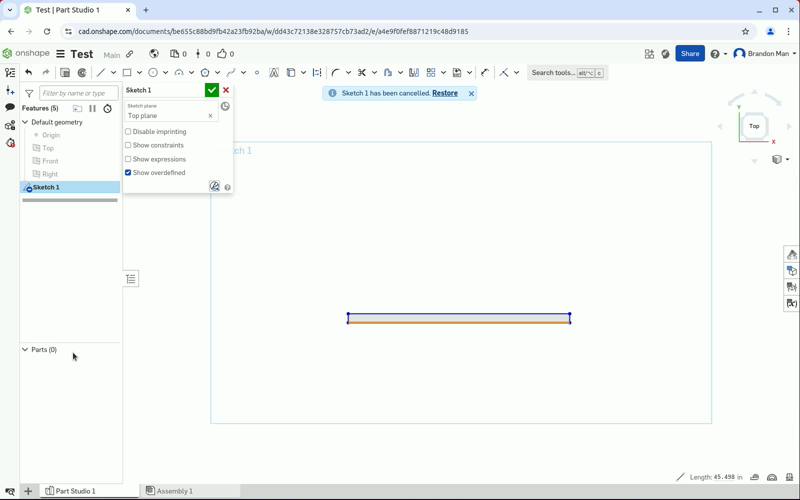
key(shift+e)
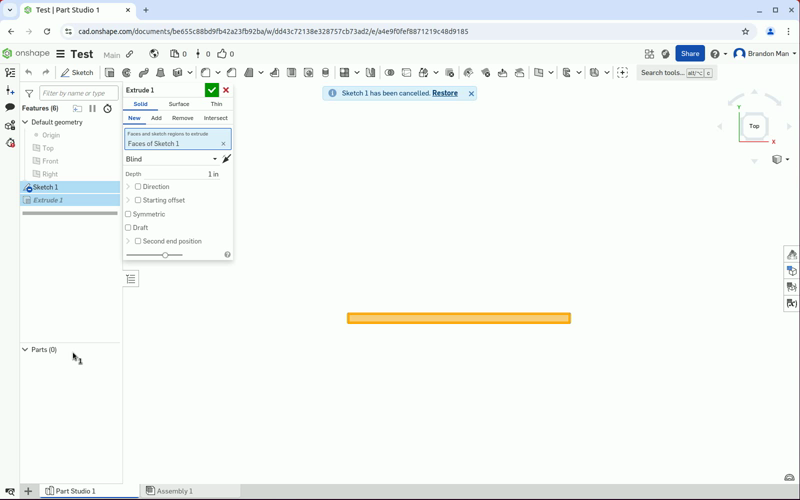
mouse_move(143, 106)
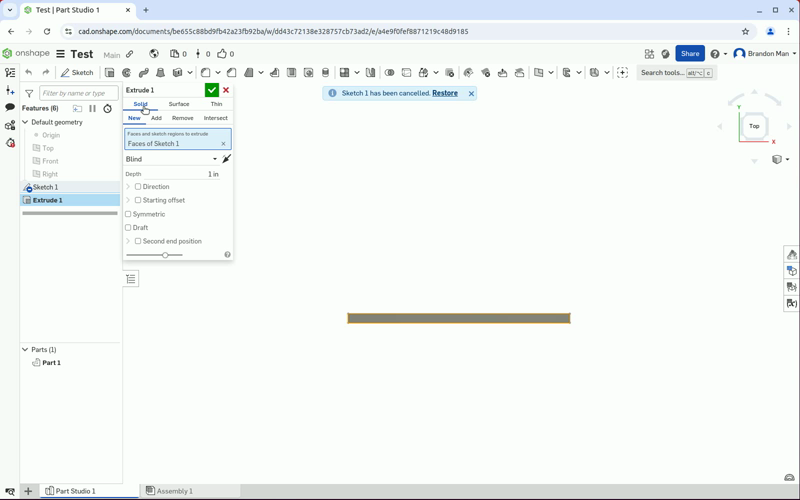
click(143, 106)
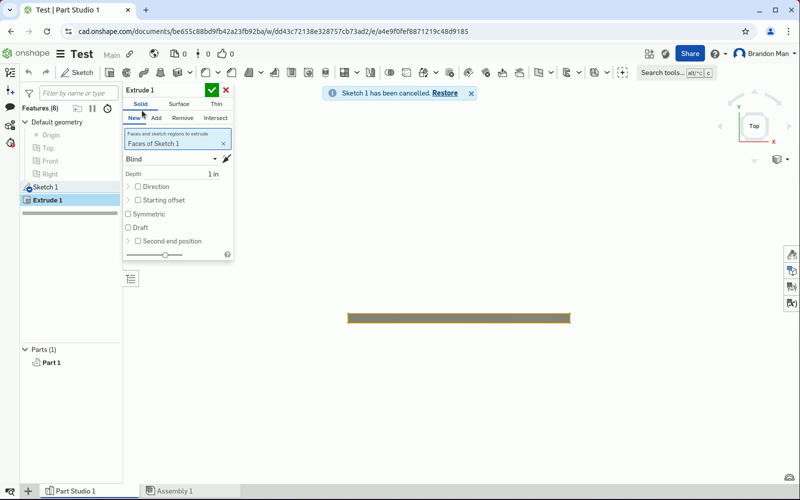
mouse_move(137, 120)
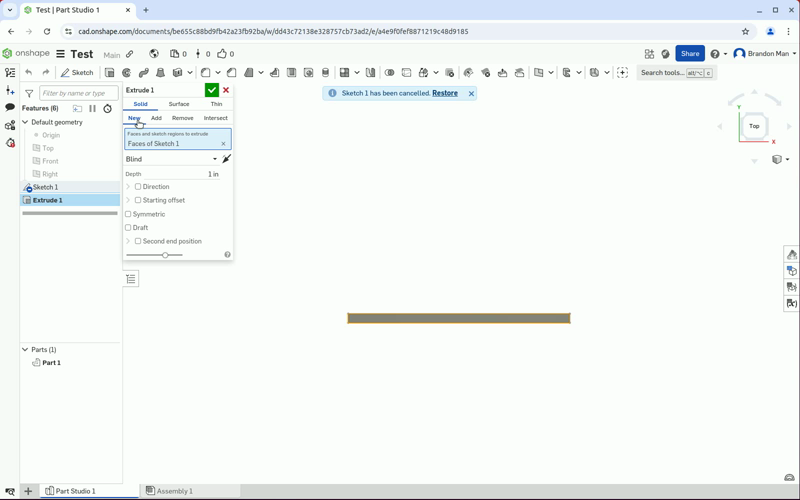
click(137, 120)
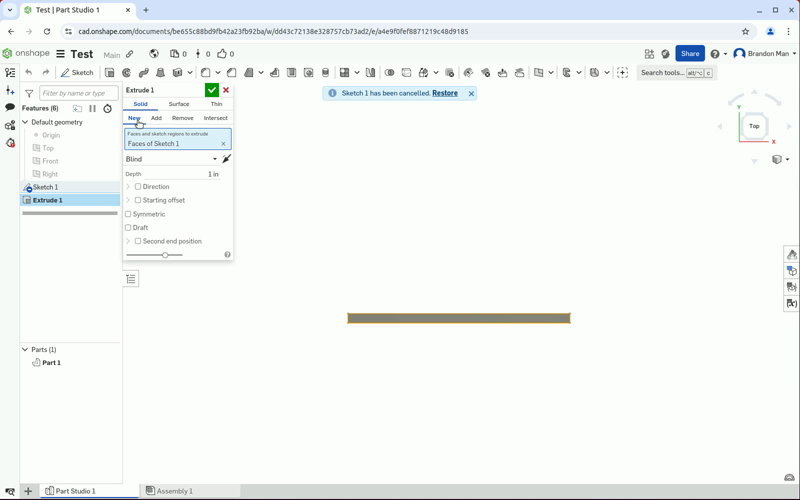
key(tab, 4)
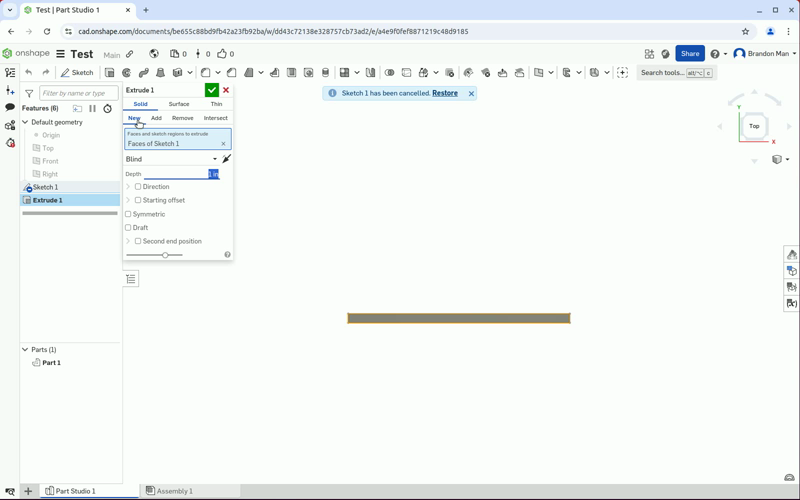
text(2.407)
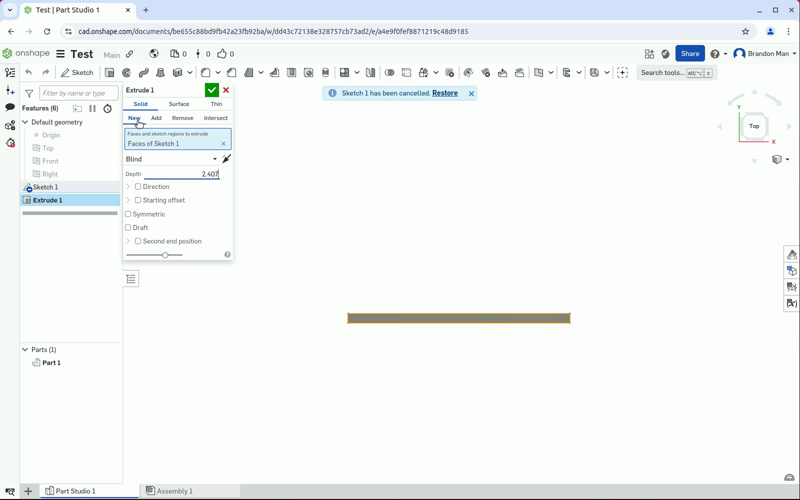
key(enter)
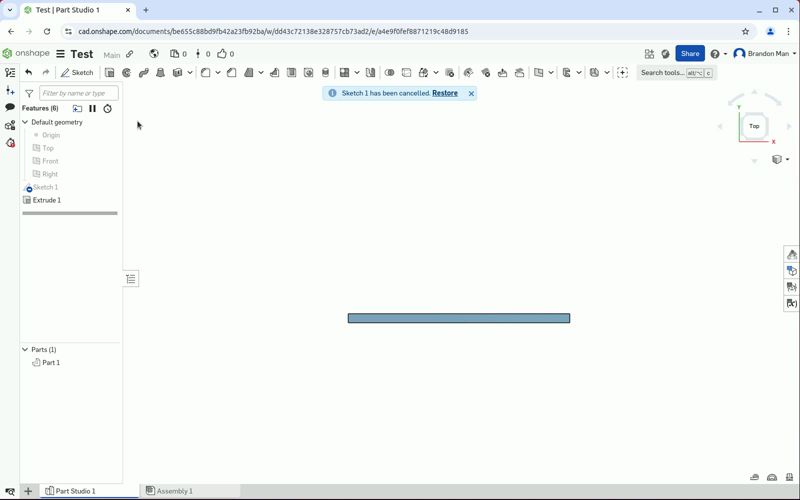
key(shift+h)
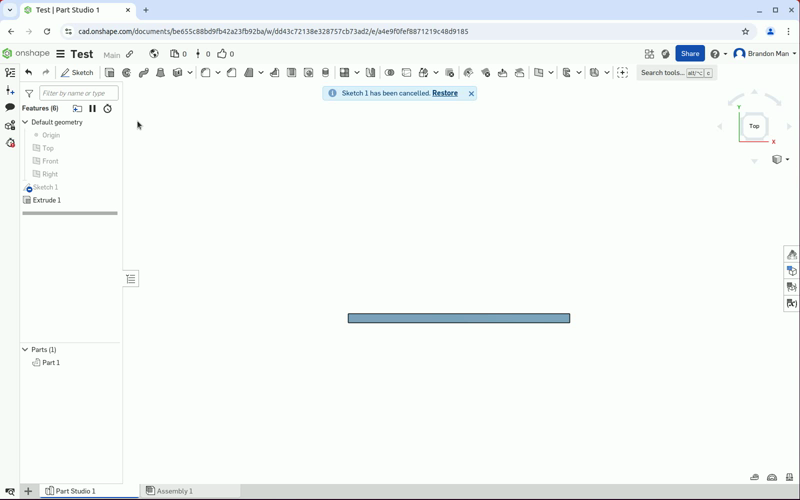
key(shift+h)
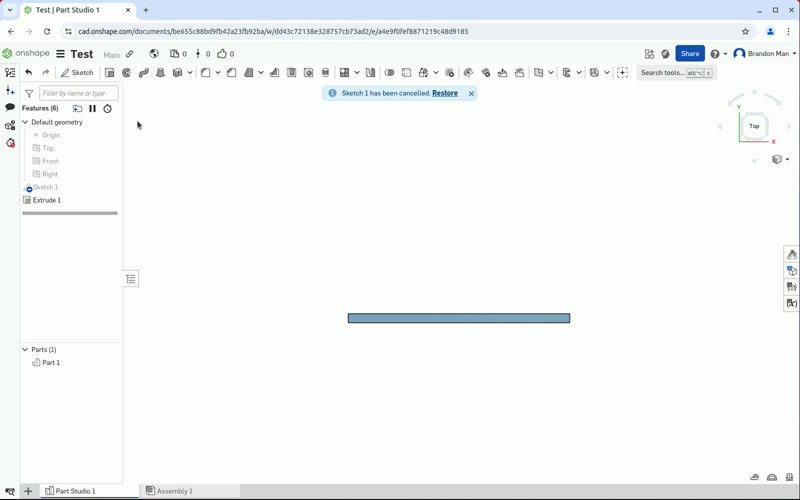
mouse_move(73, 189)
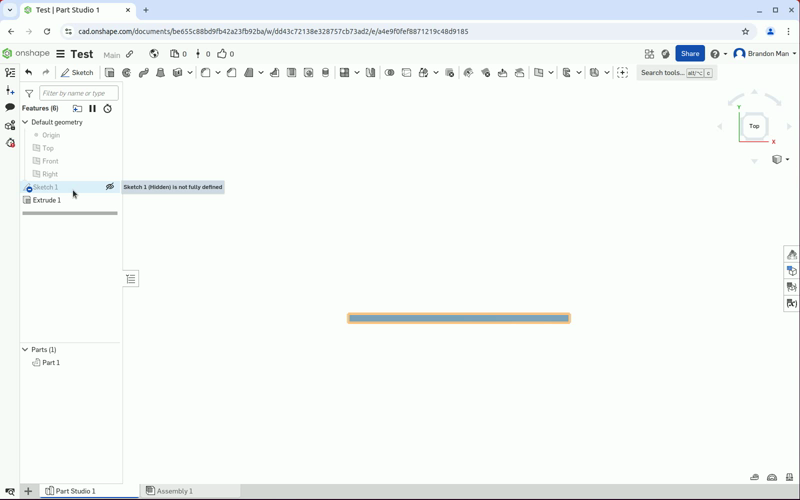
click(73, 189)
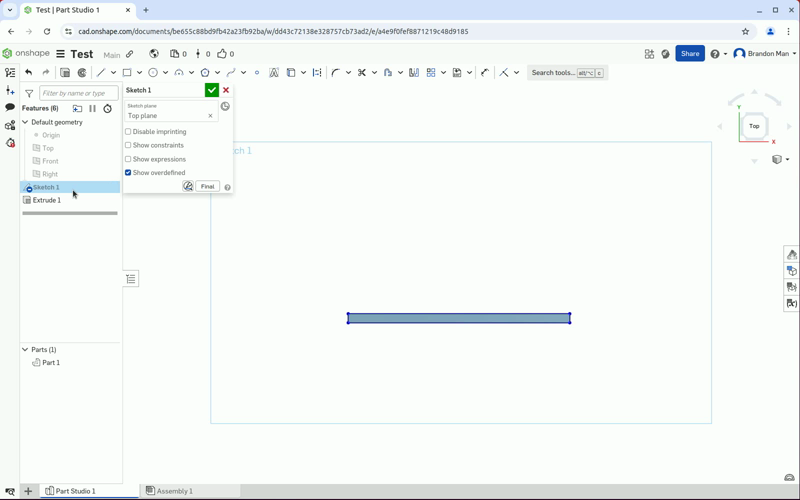
mouse_move(229, 92)
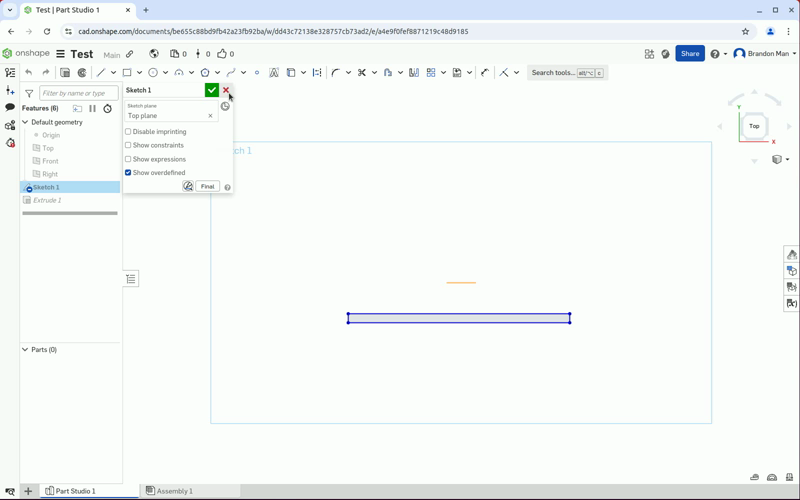
click(229, 92)
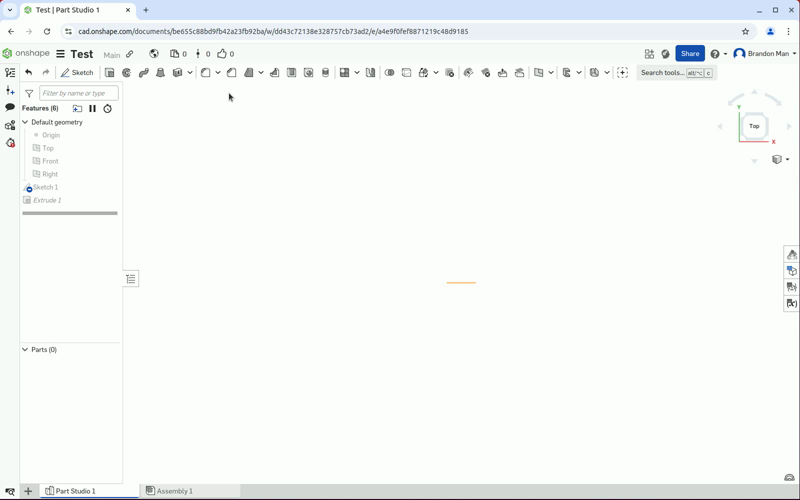
mouse_move(541, 75)
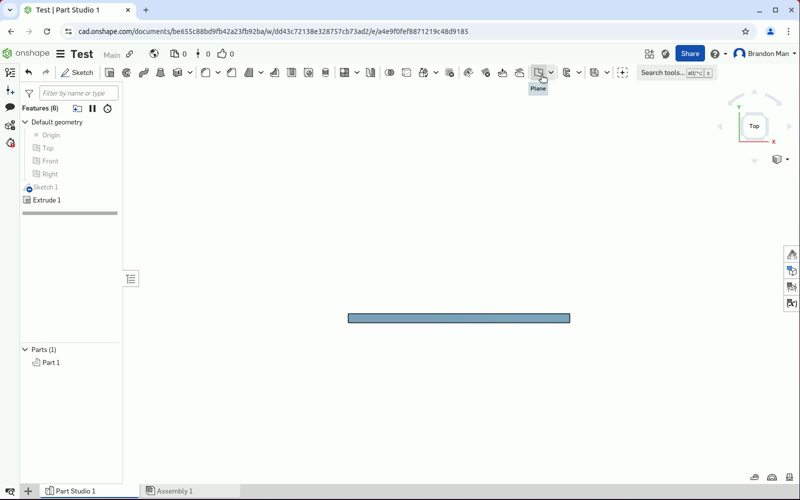
click(541, 75)
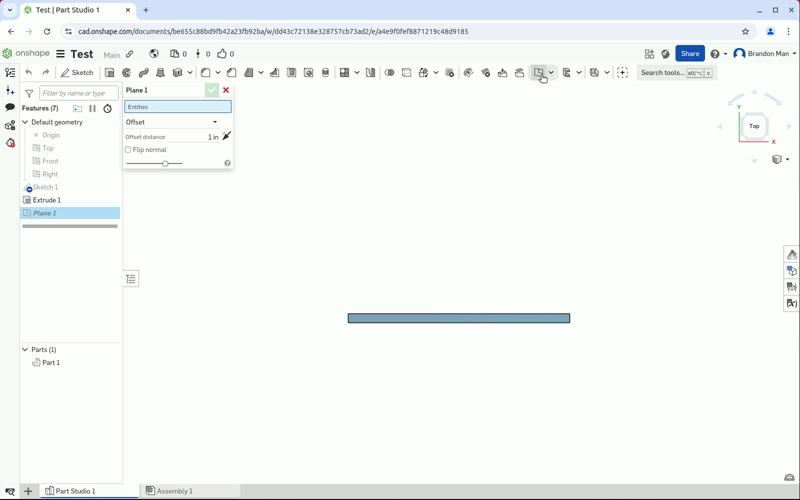
mouse_move(73, 150)
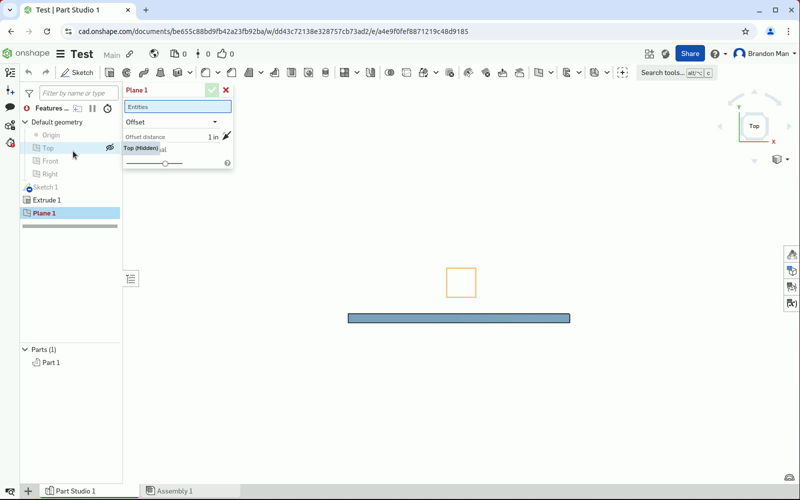
click(73, 150)
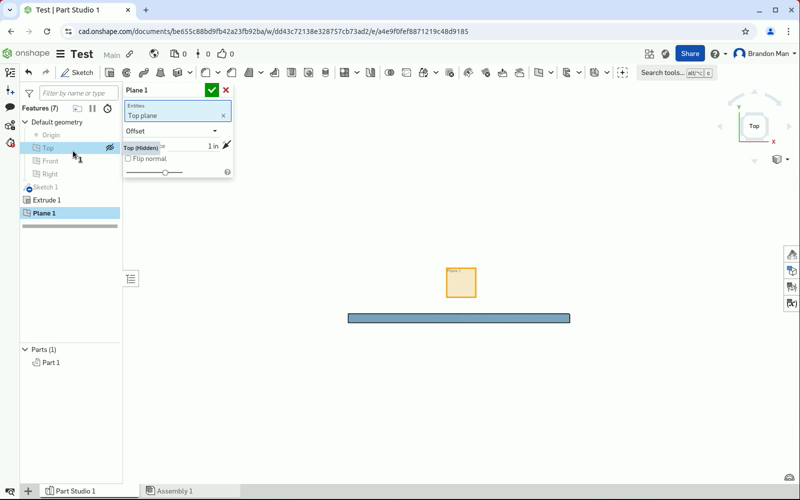
key(tab, 2)
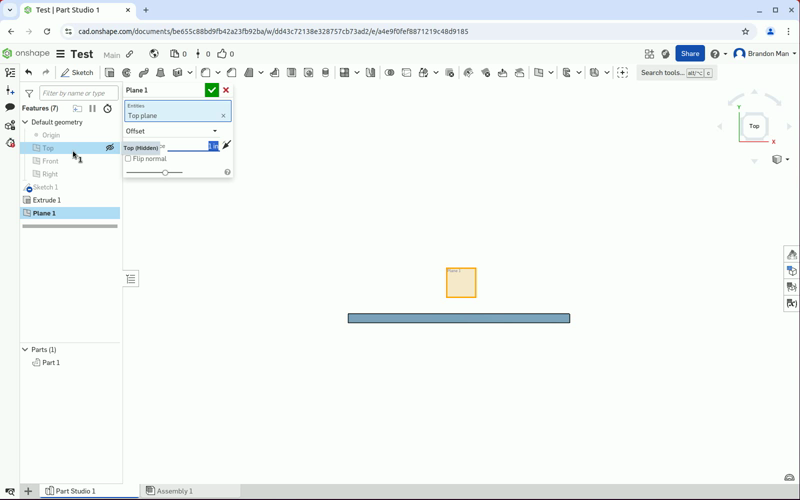
text(2.403)
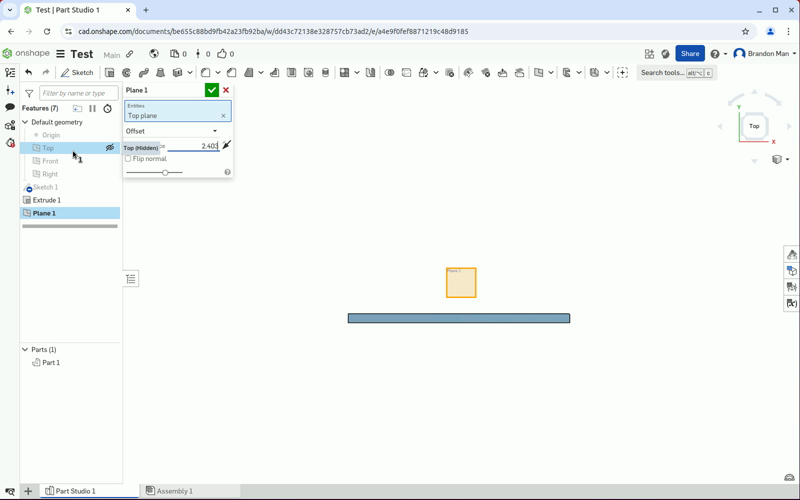
key(enter, 2)
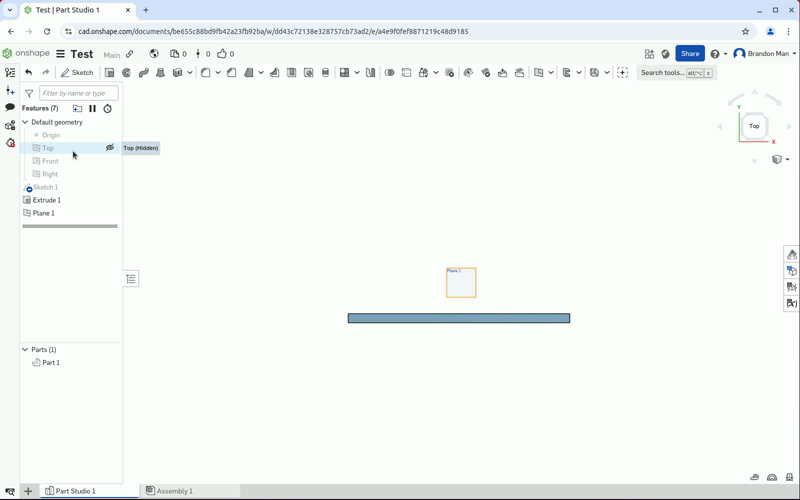
key(shift+s)
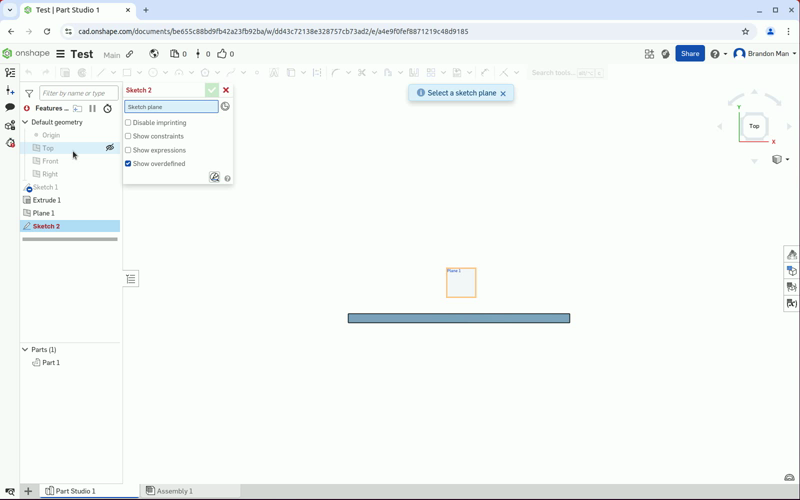
mouse_move(73, 215)
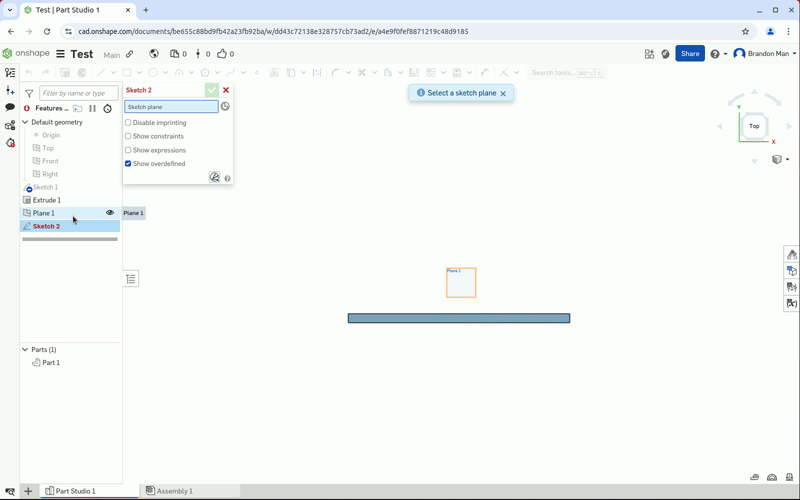
click(73, 215)
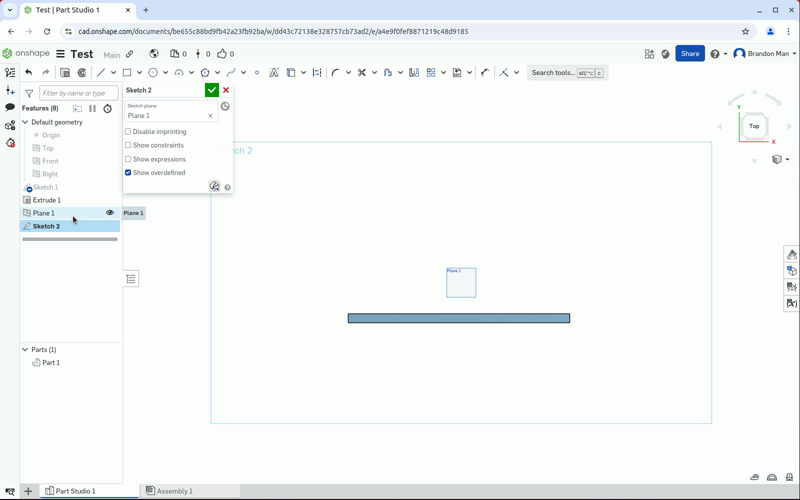
mouse_move(73, 352)
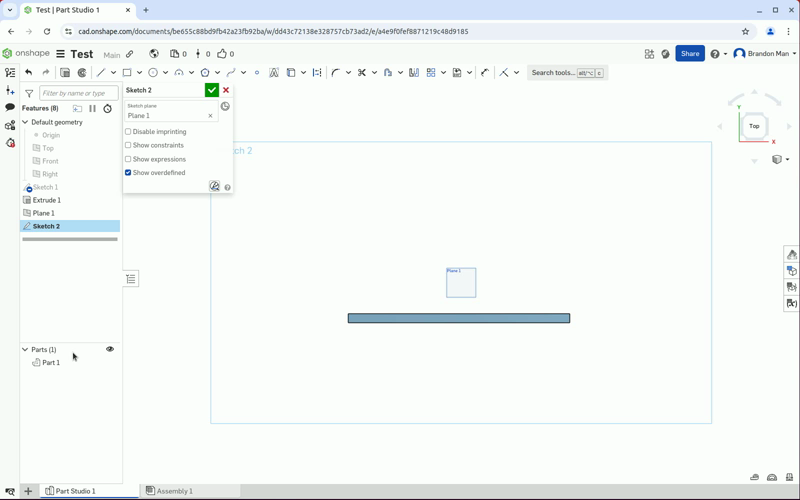
key(y)
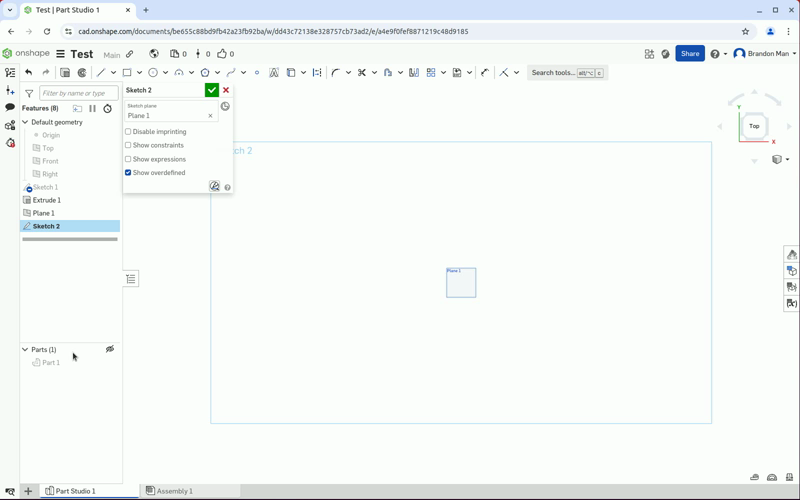
key(l)
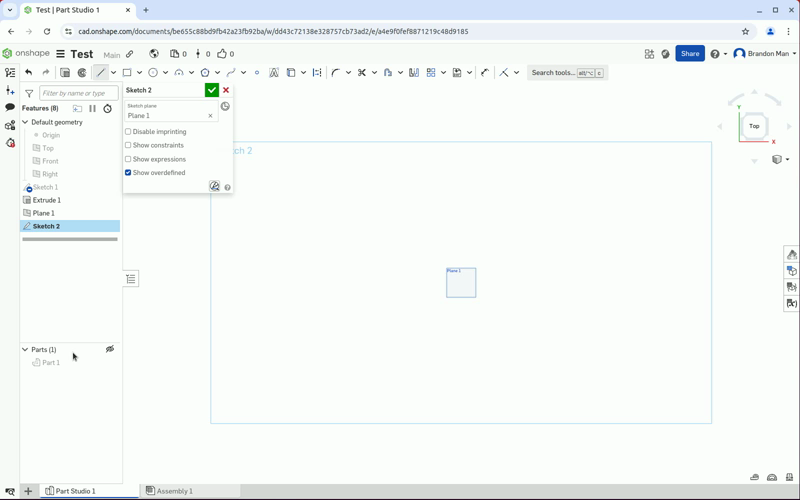
key_down(shift)
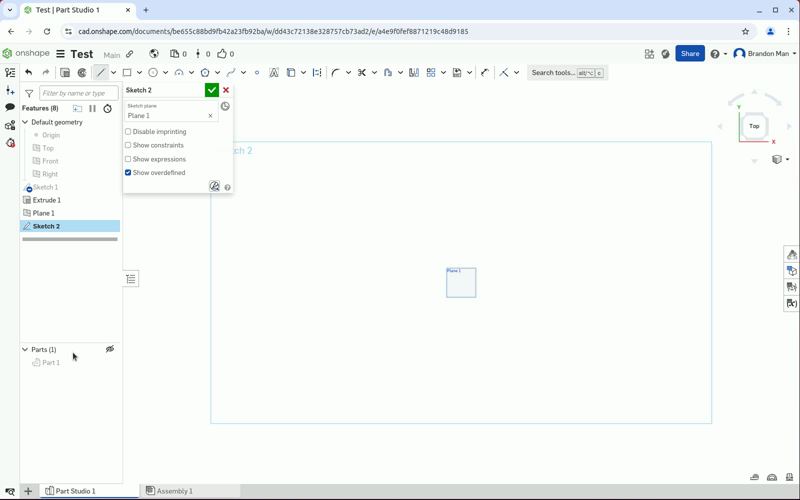
mouse_move(353, 320)
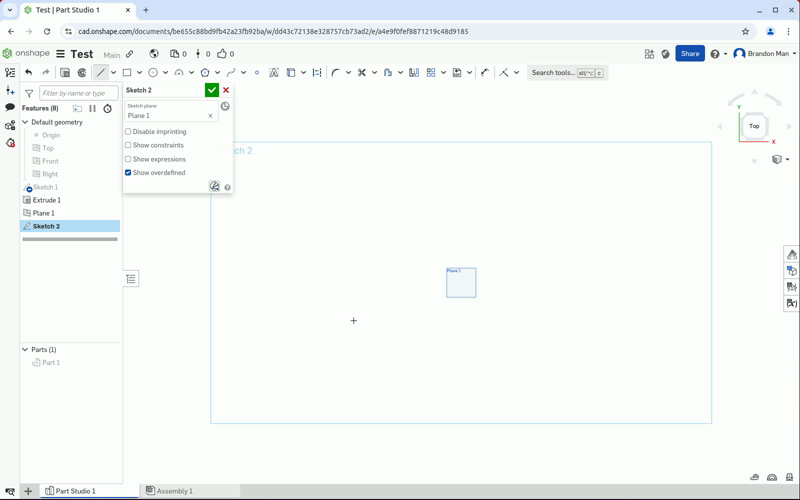
click(353, 320)
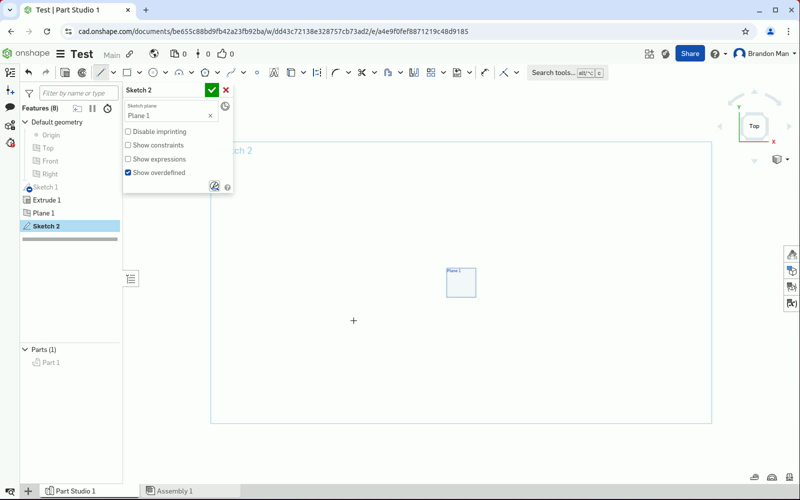
key_up(shift)
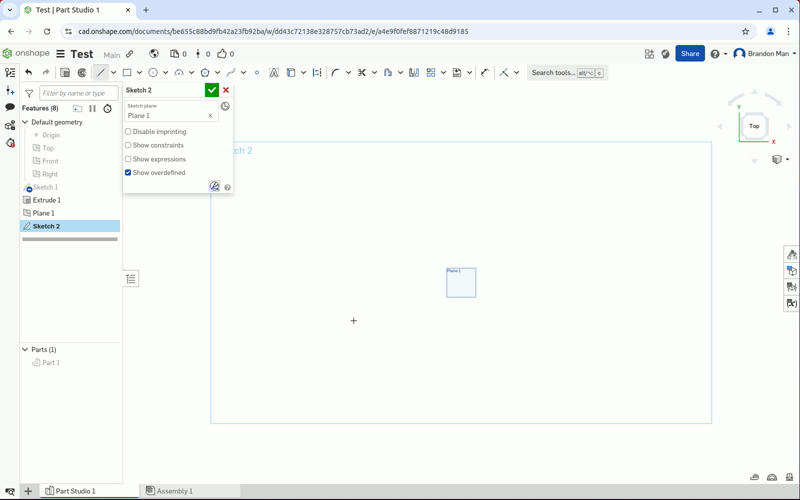
key_down(shift)
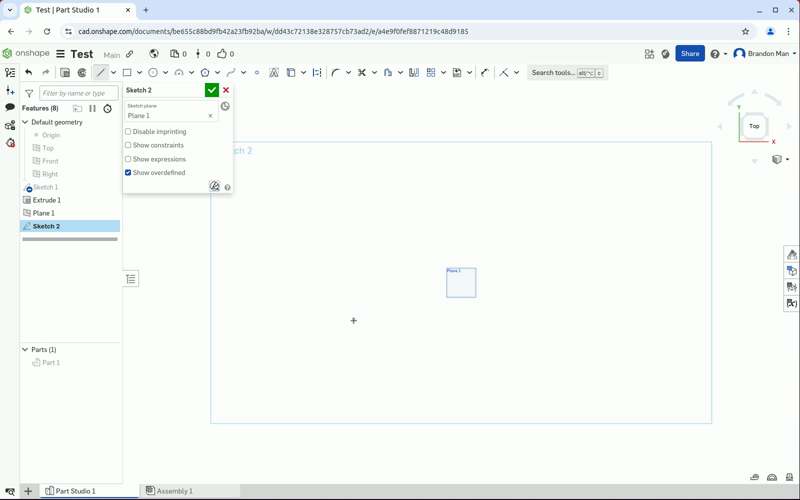
mouse_move(564, 320)
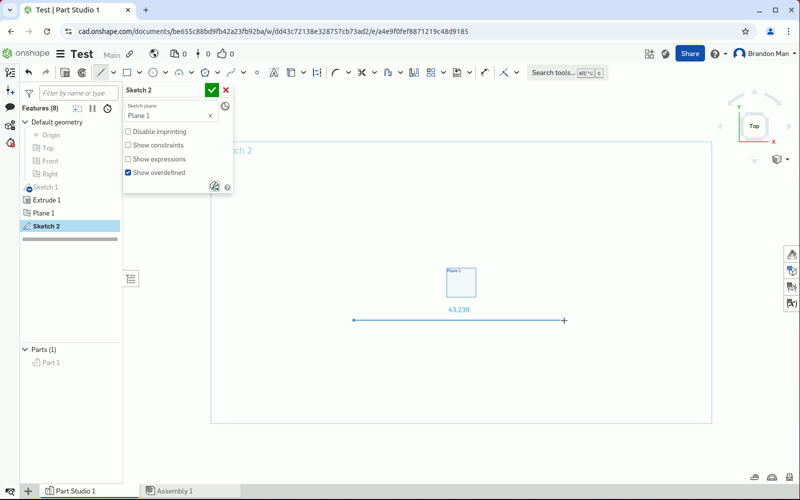
click(564, 320)
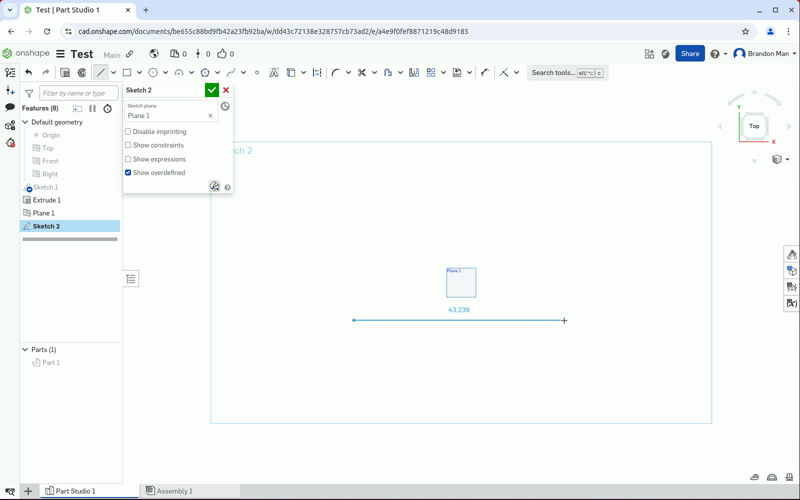
key_up(shift)
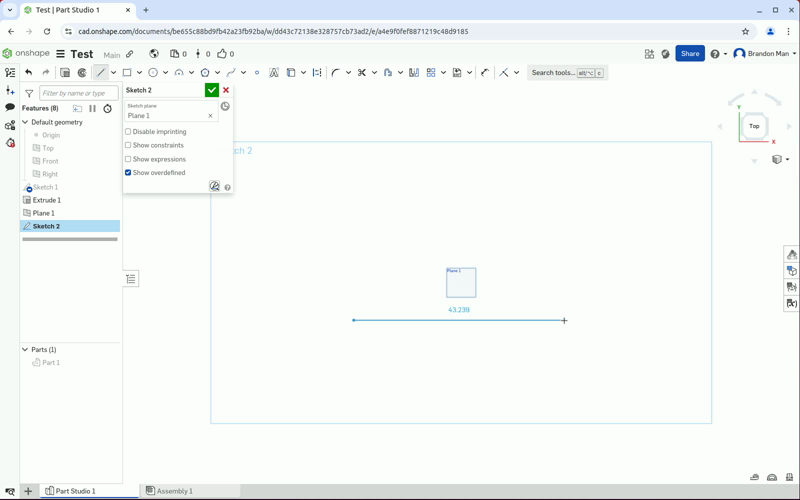
key_down(shift)
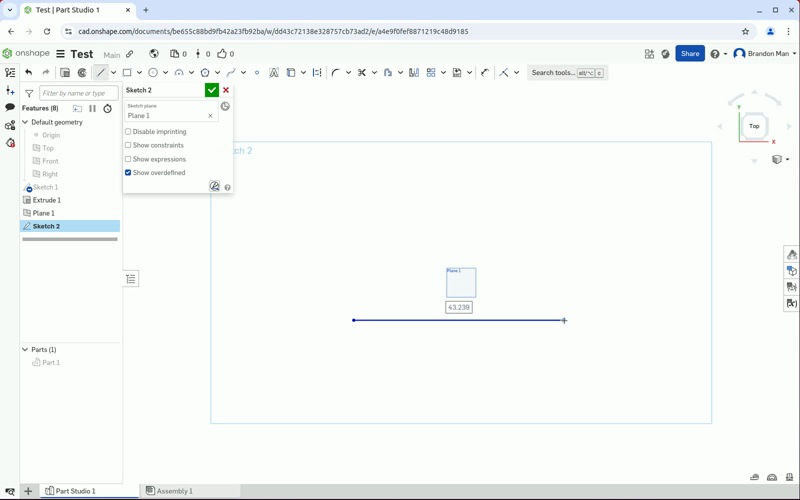
mouse_move(589, 320)
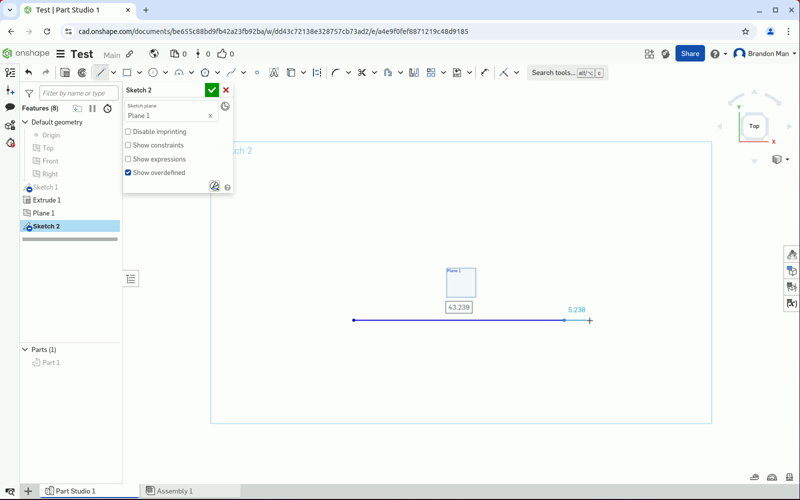
mouse_move(564, 318)
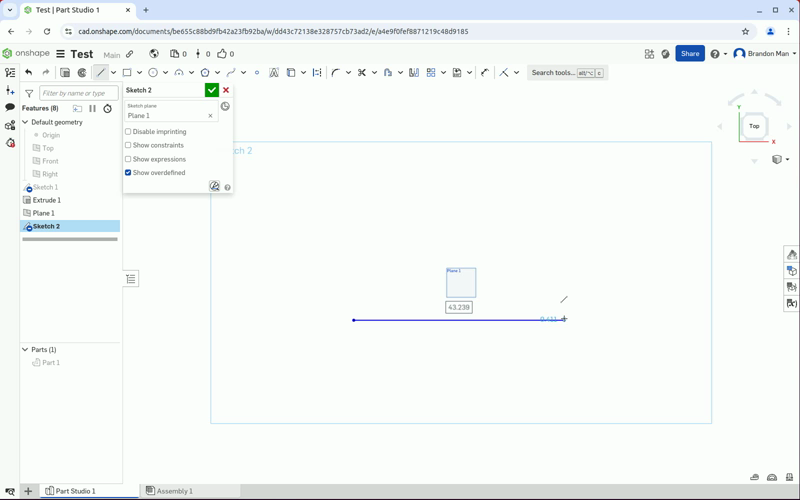
scroll(6)
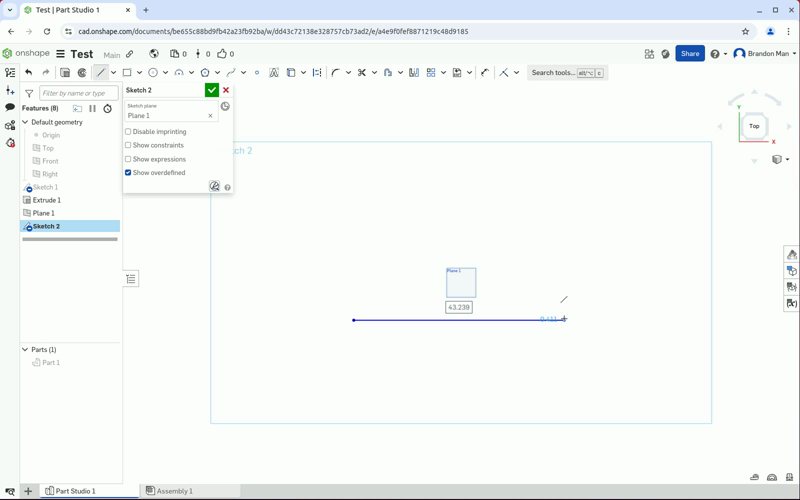
scroll(6)
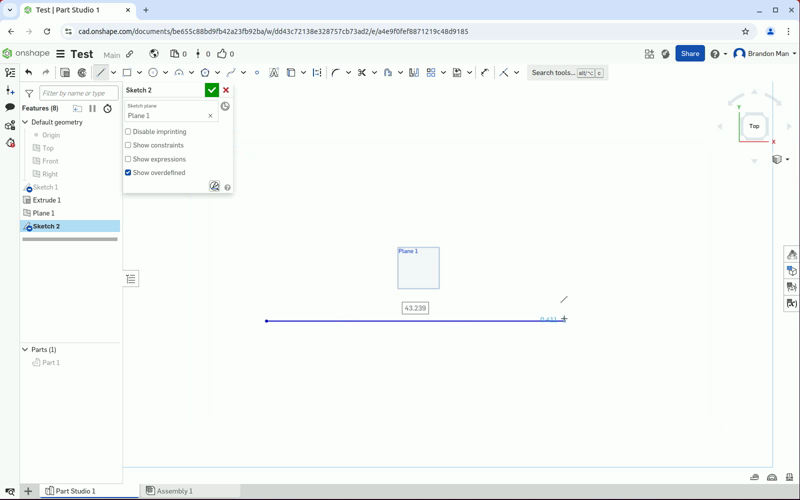
scroll(6)
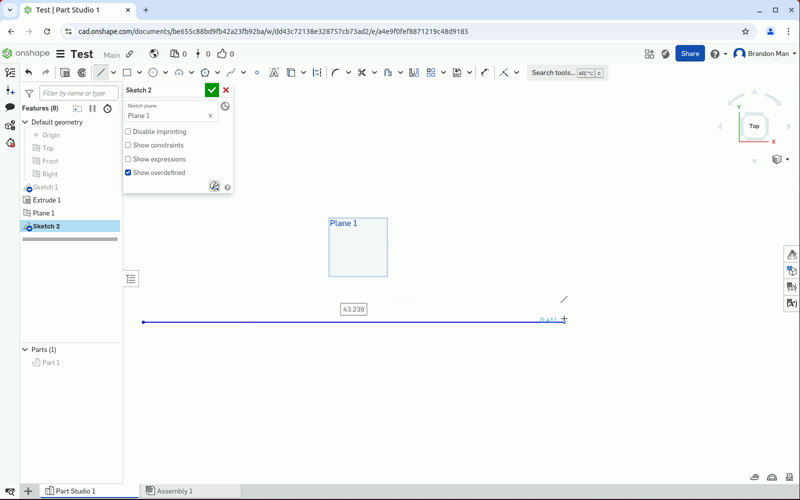
scroll(6)
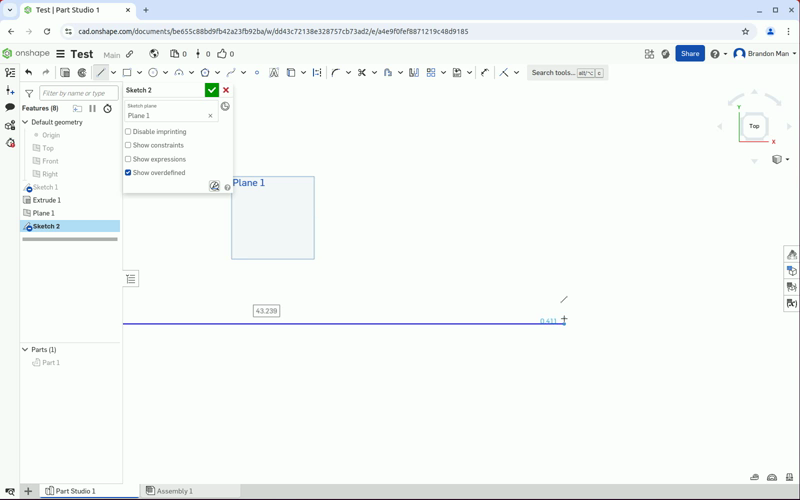
scroll(6)
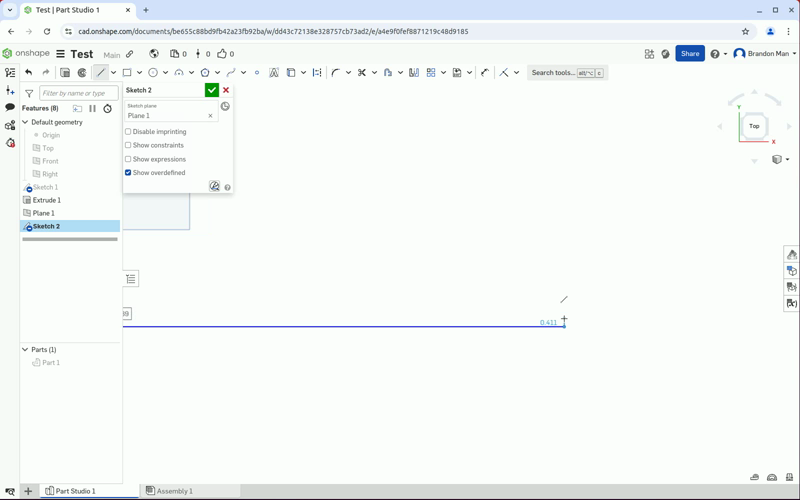
scroll(6)
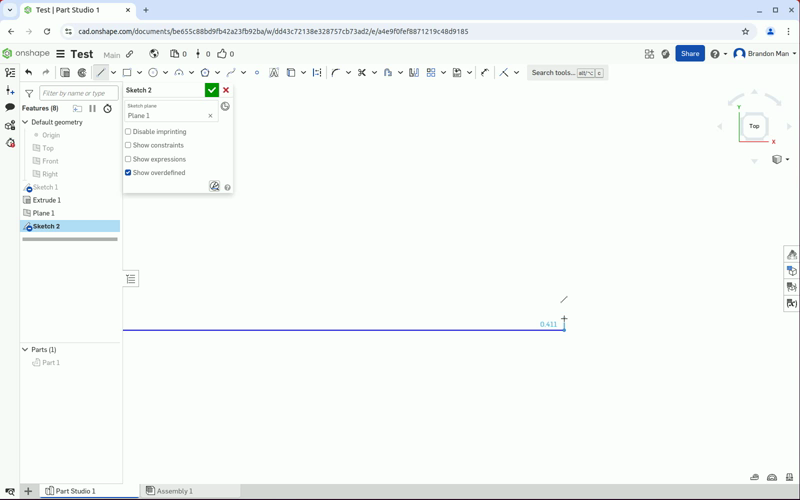
scroll(6)
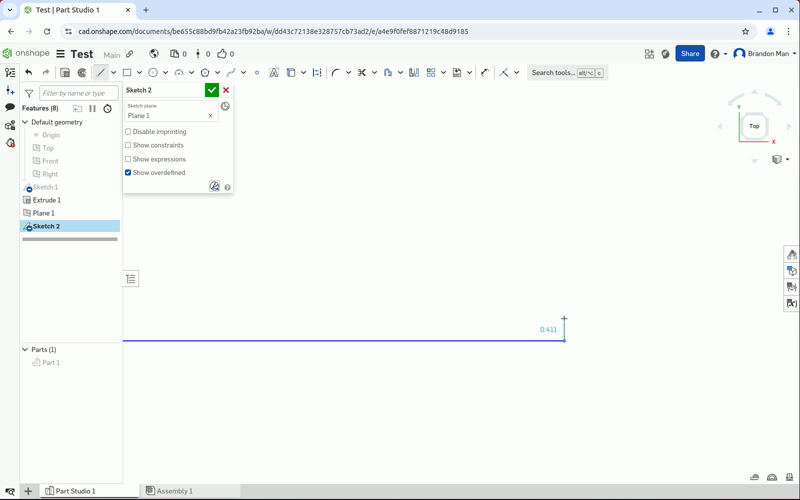
click(564, 318)
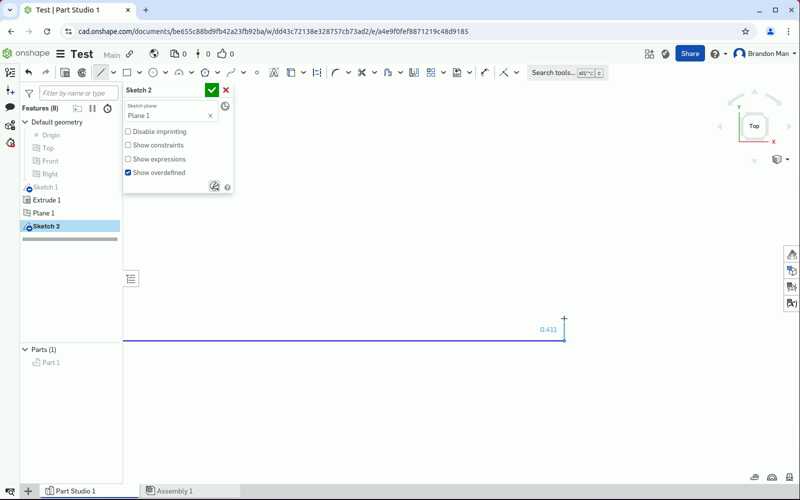
scroll(-6)
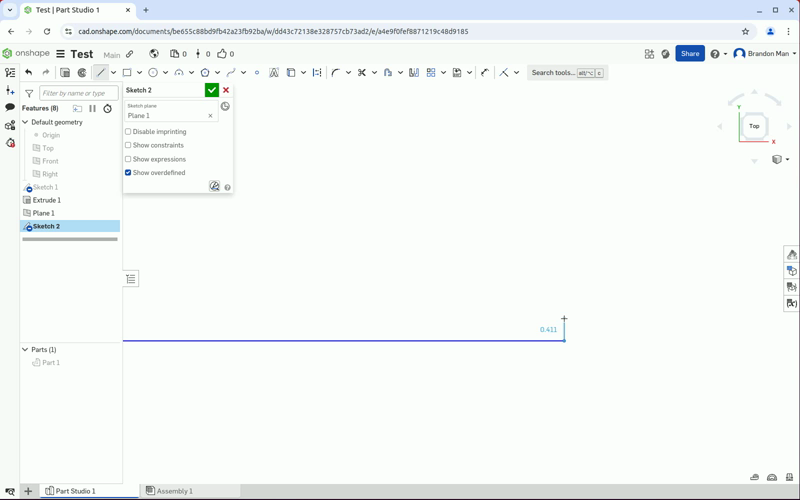
scroll(-6)
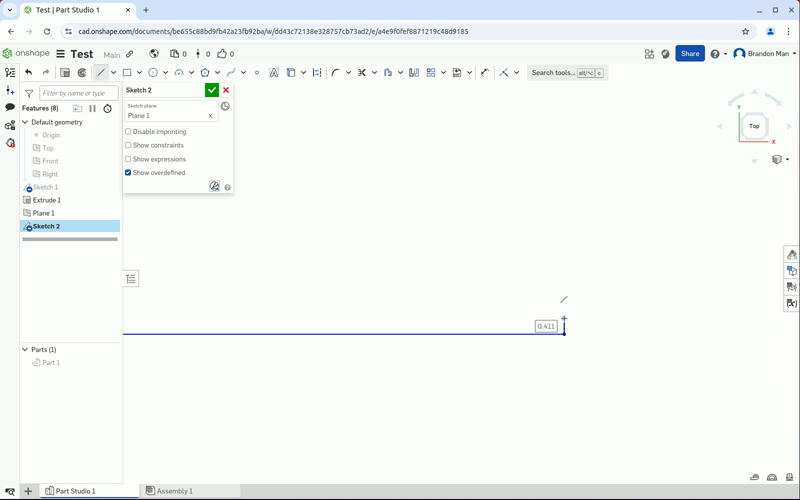
scroll(-6)
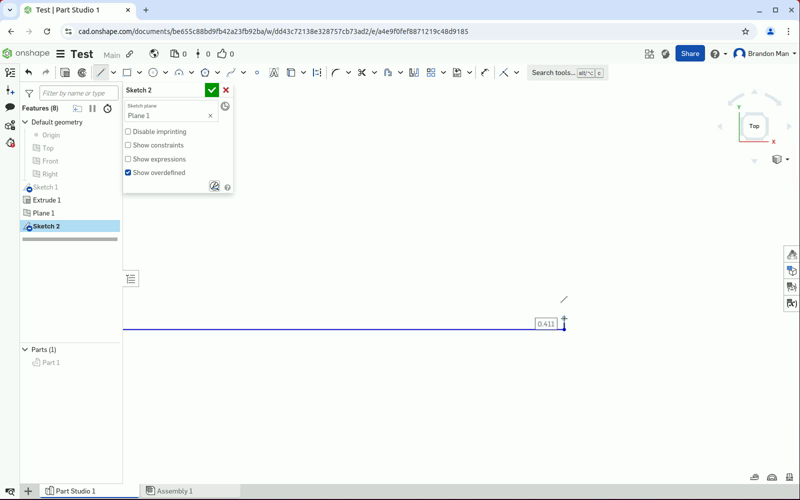
scroll(-6)
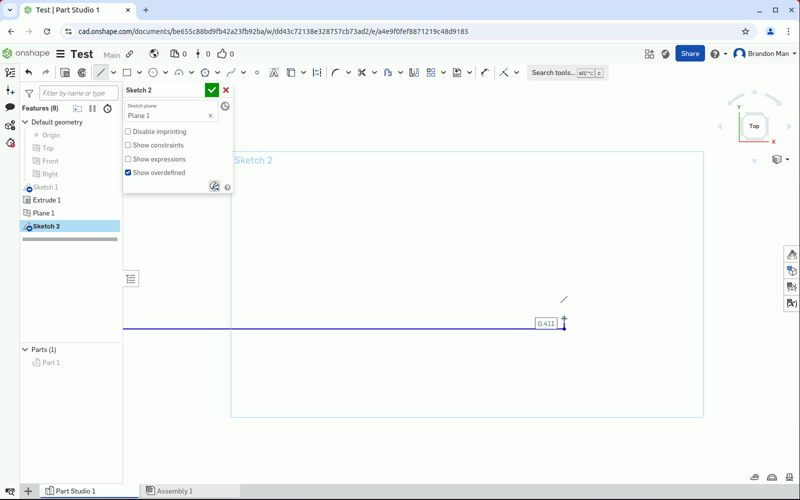
scroll(-6)
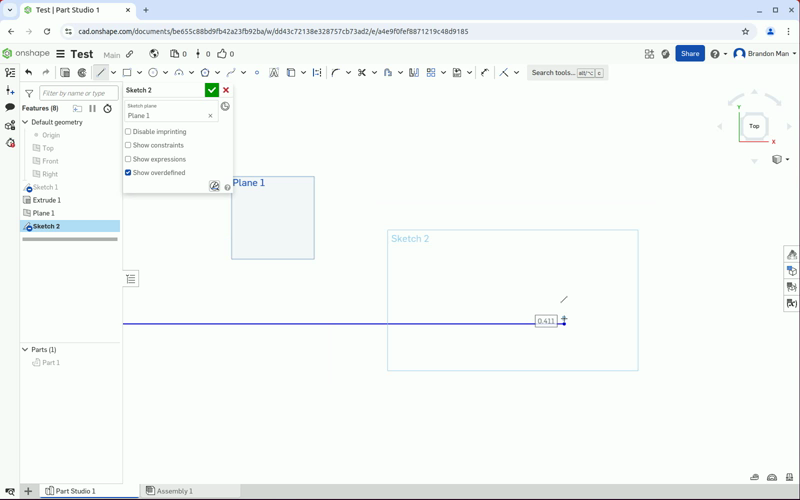
scroll(-6)
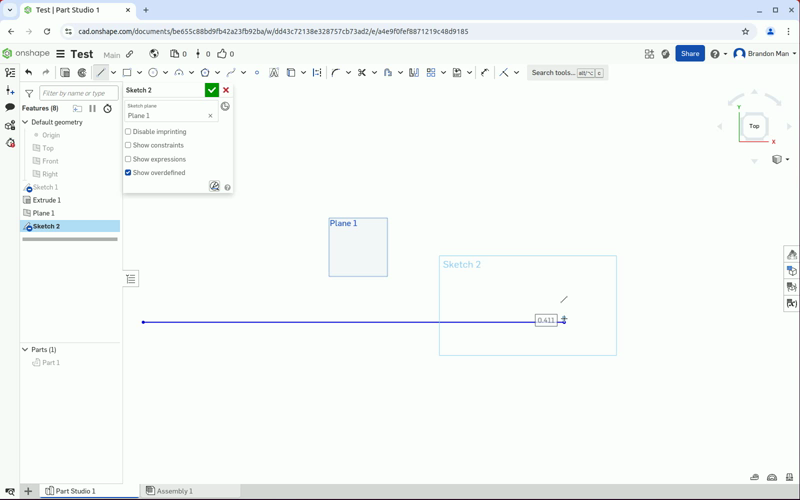
scroll(-6)
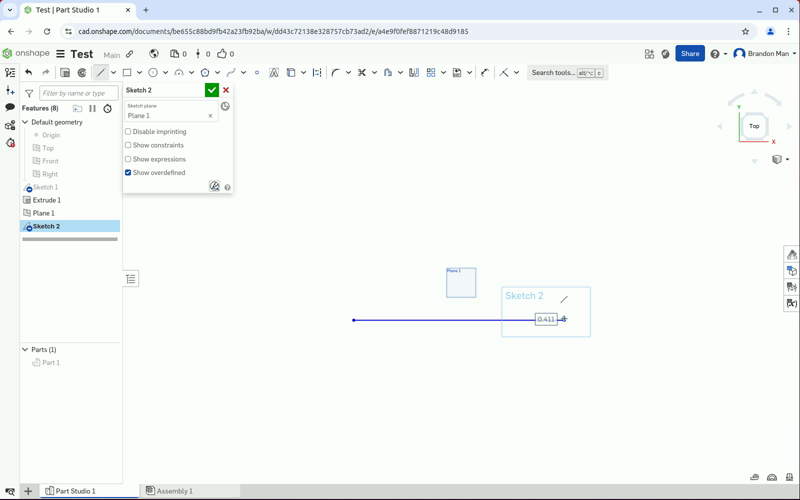
key_up(shift)
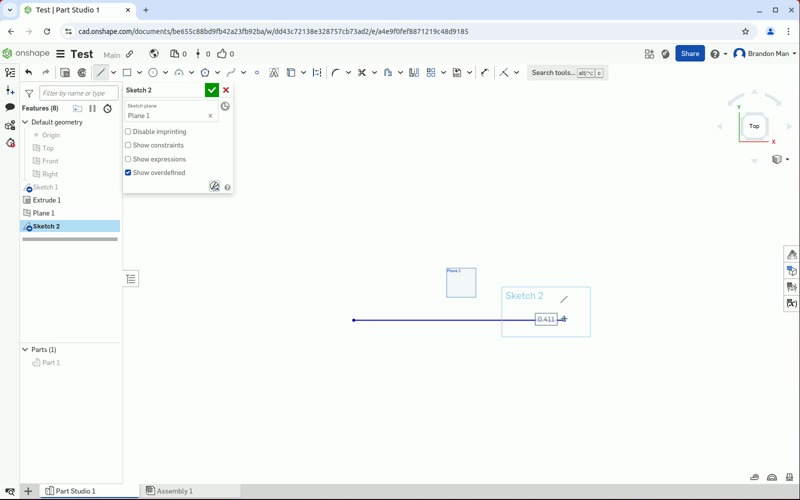
key_down(shift)
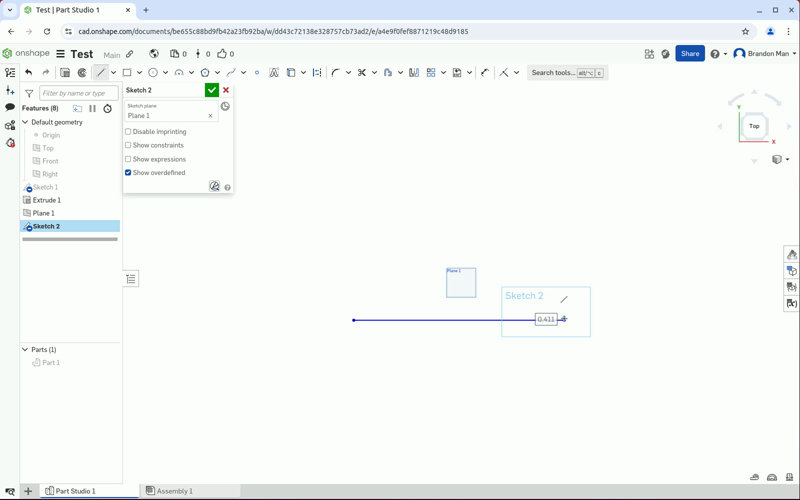
mouse_move(353, 318)
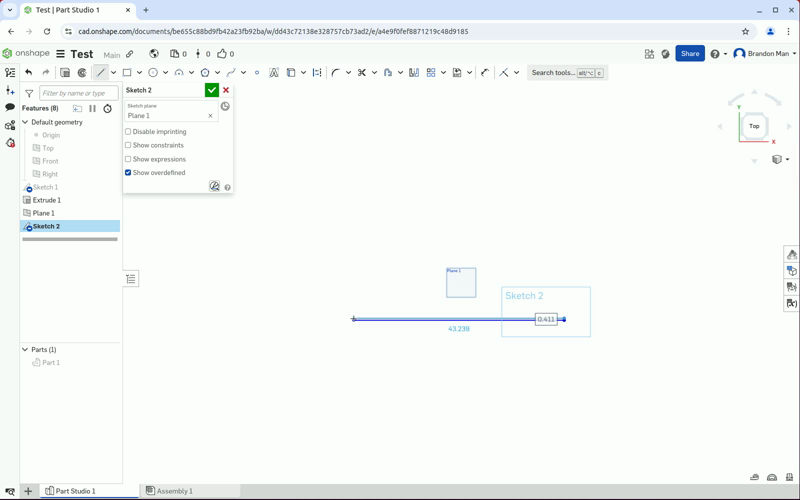
scroll(6)
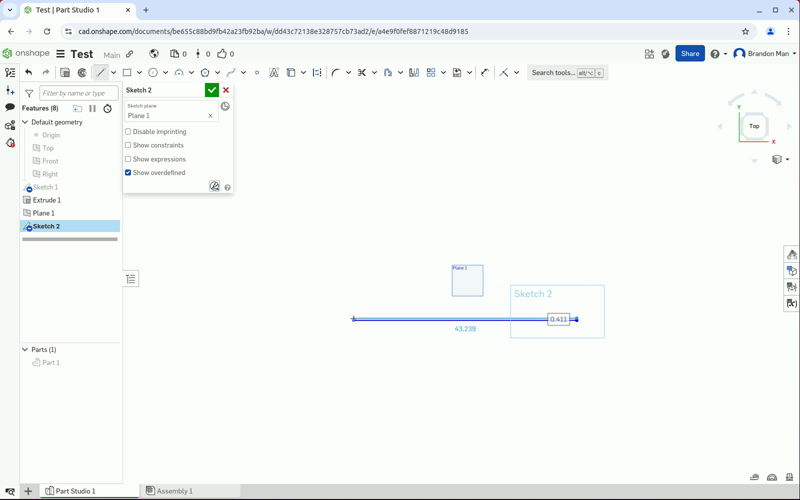
scroll(6)
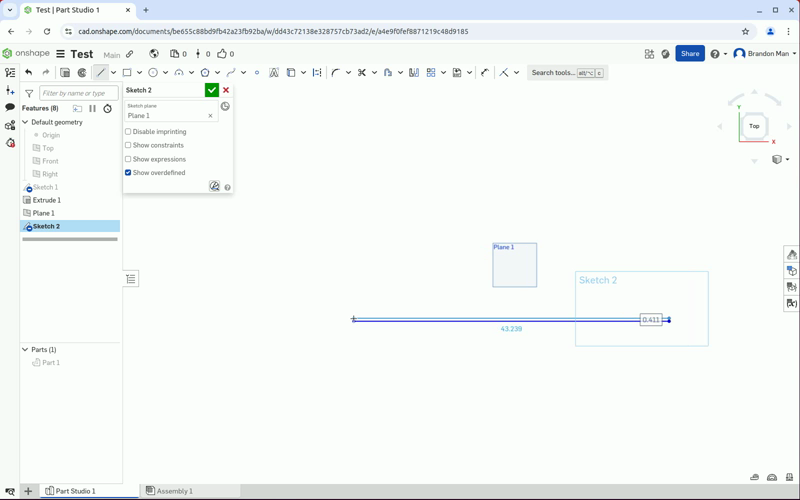
scroll(6)
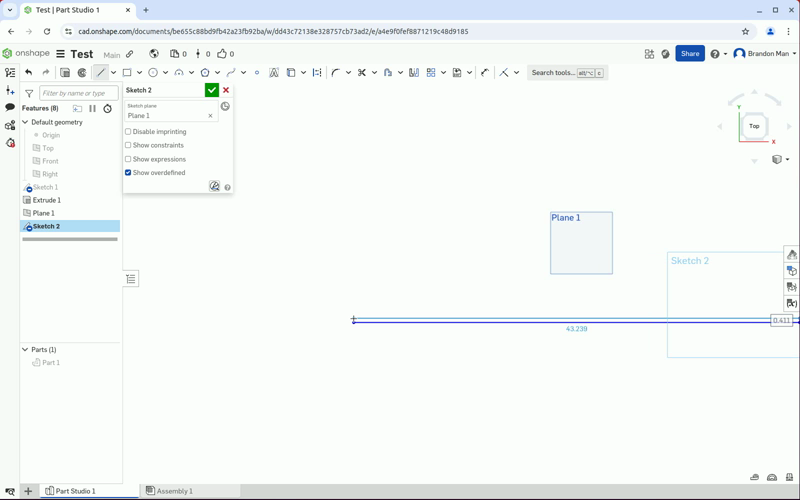
scroll(6)
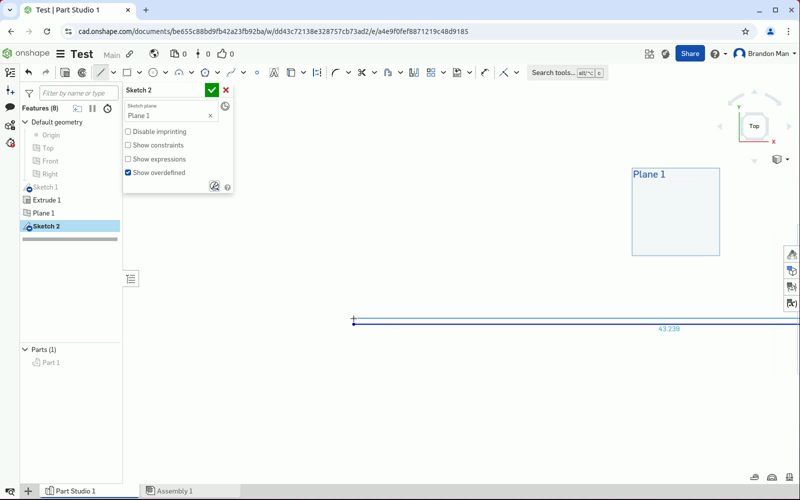
scroll(6)
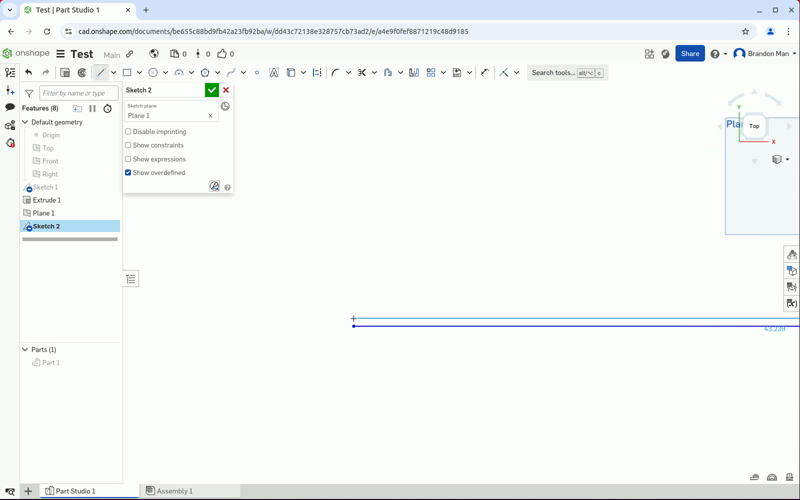
scroll(6)
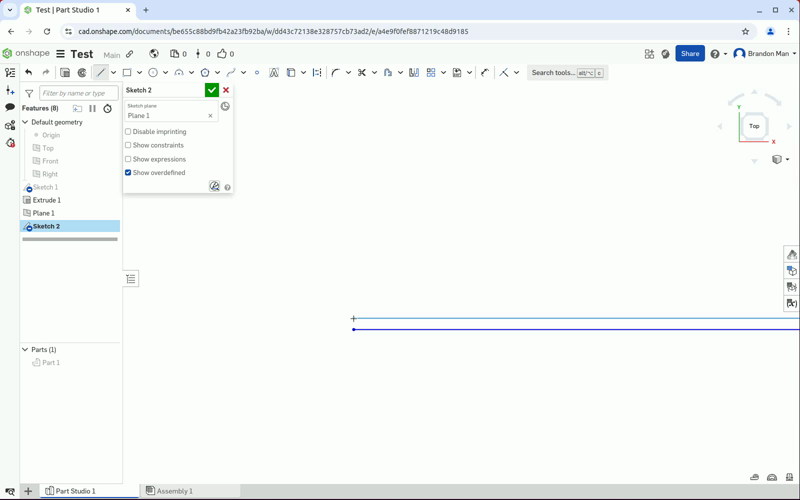
scroll(6)
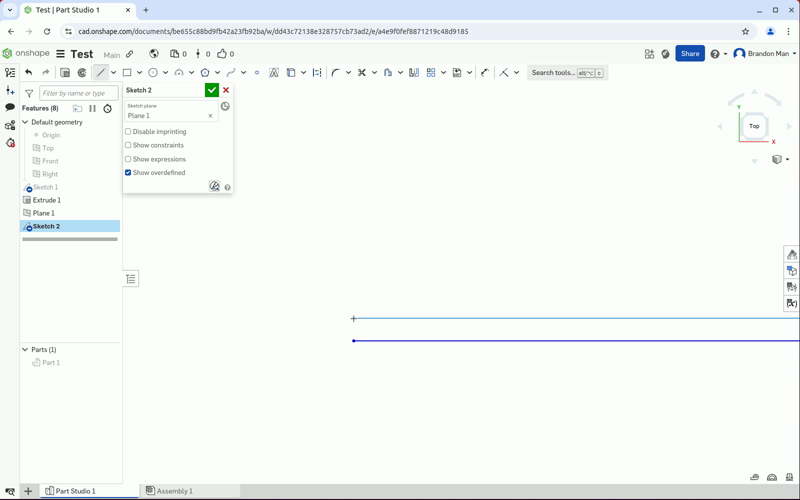
click(353, 318)
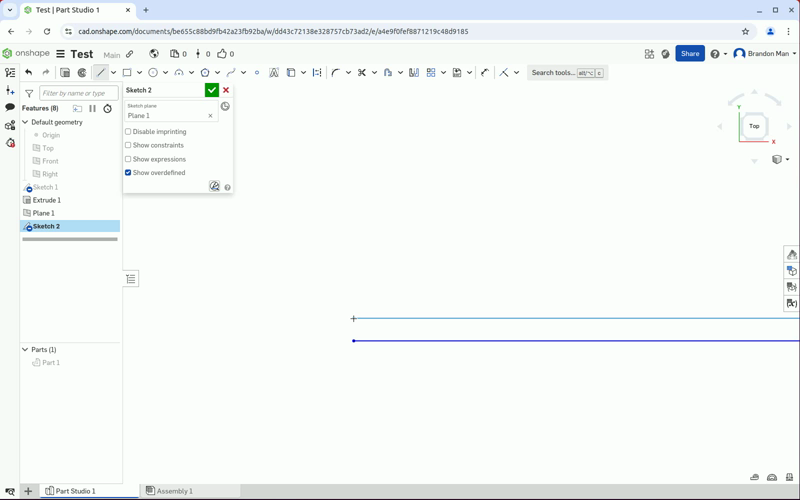
scroll(-6)
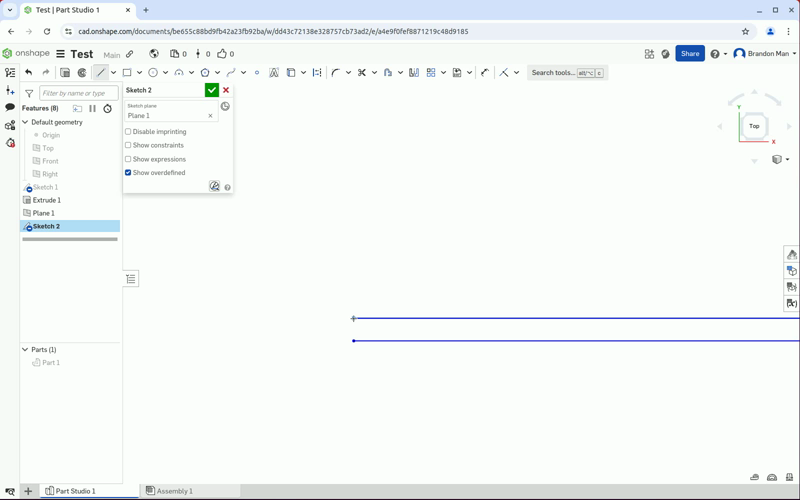
scroll(-6)
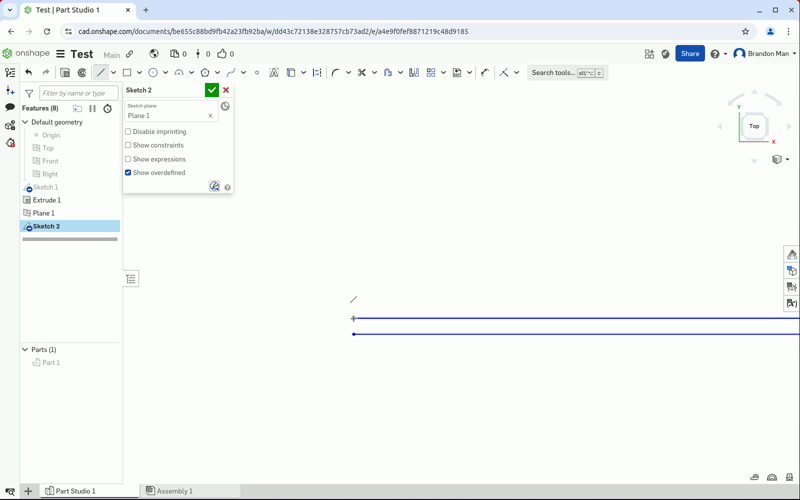
scroll(-6)
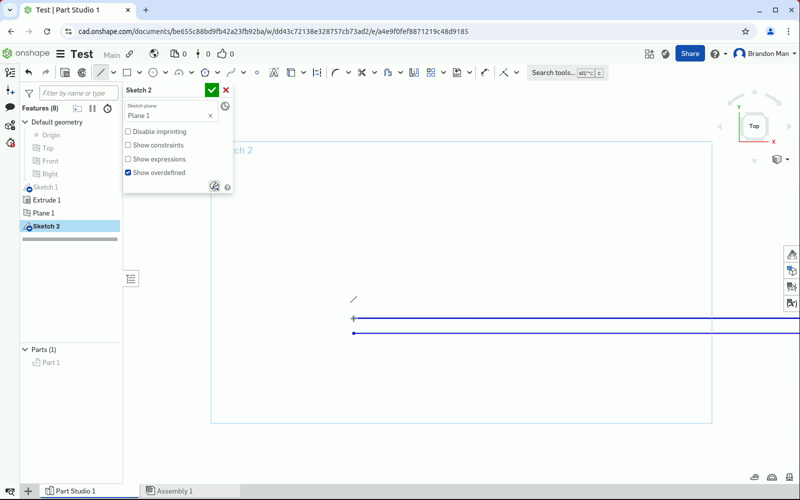
scroll(-6)
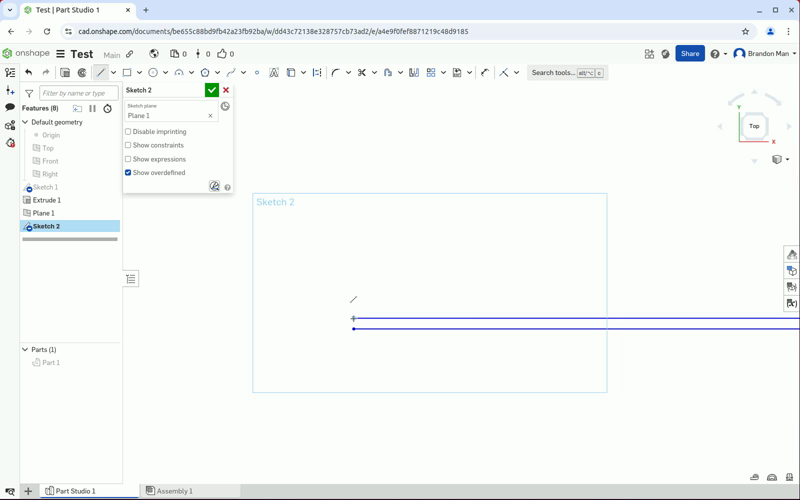
scroll(-6)
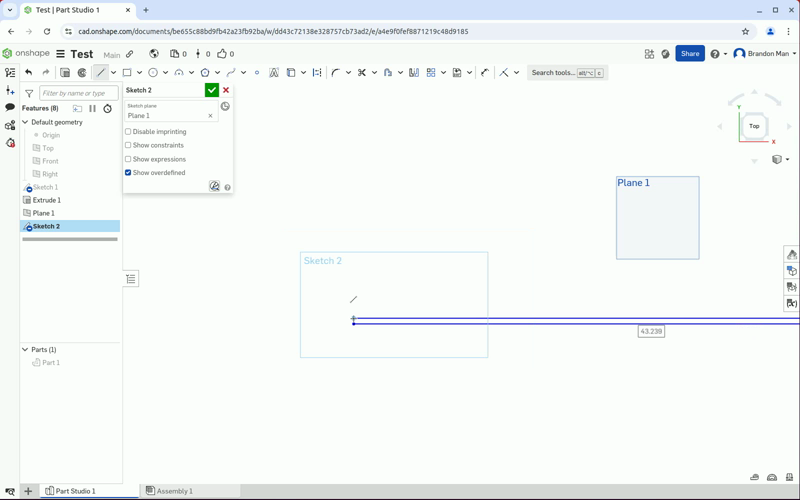
scroll(-6)
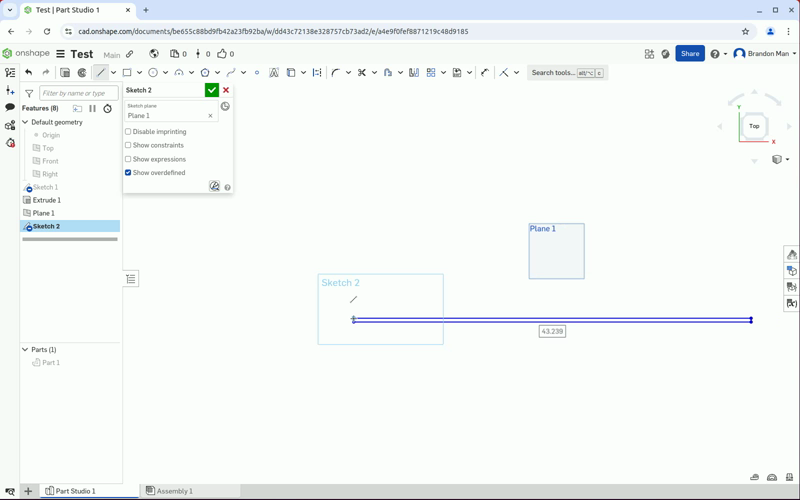
scroll(-6)
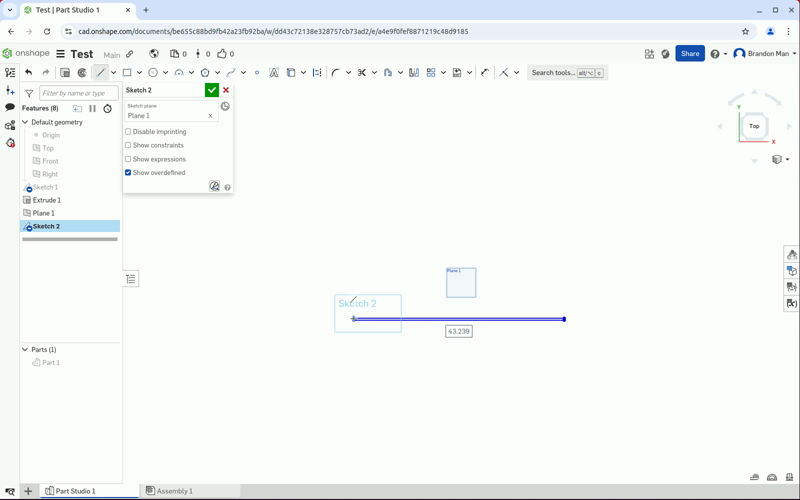
key_up(shift)
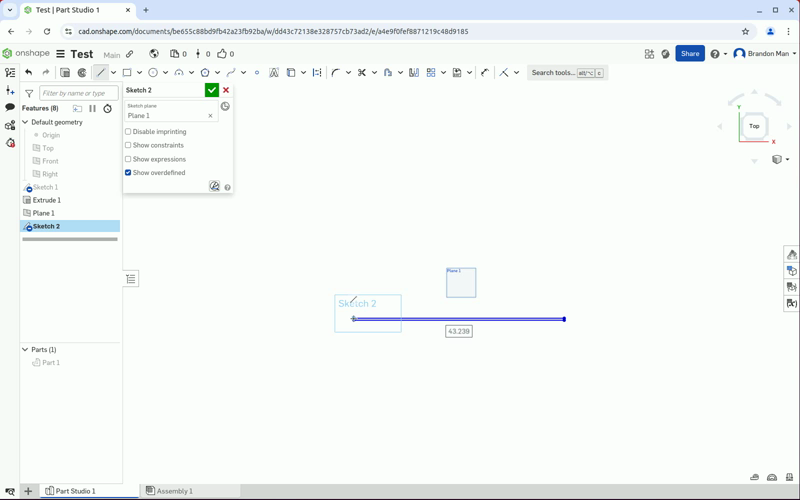
mouse_move(383, 318)
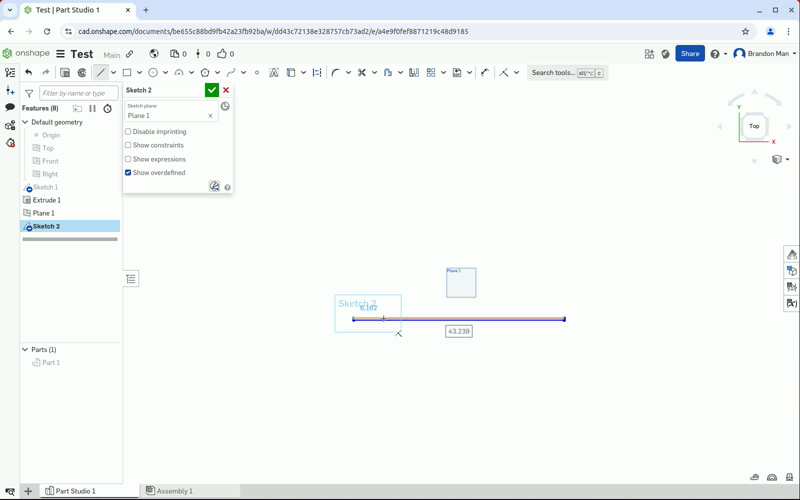
key_down(shift)
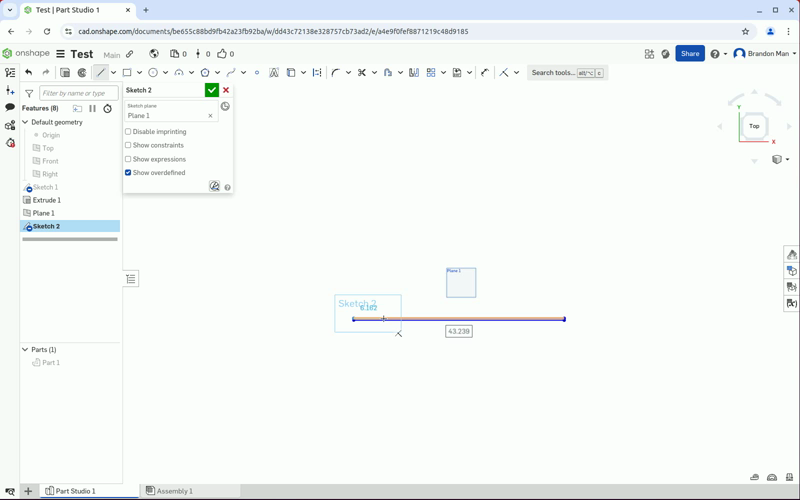
mouse_move(353, 320)
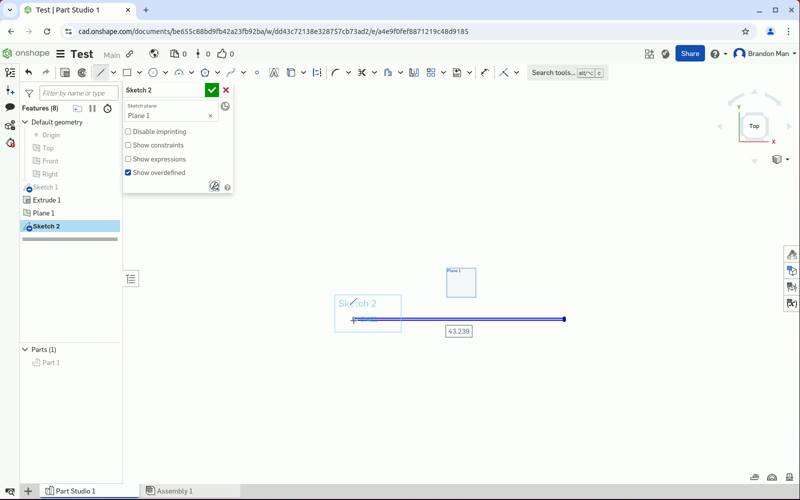
scroll(6)
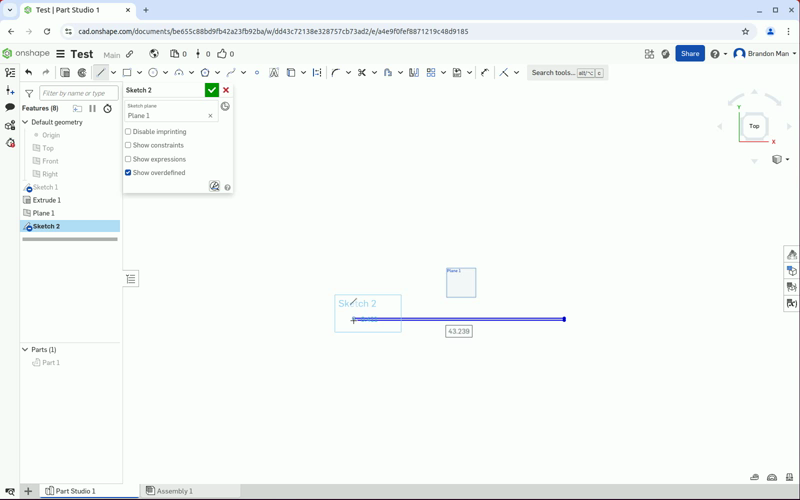
scroll(6)
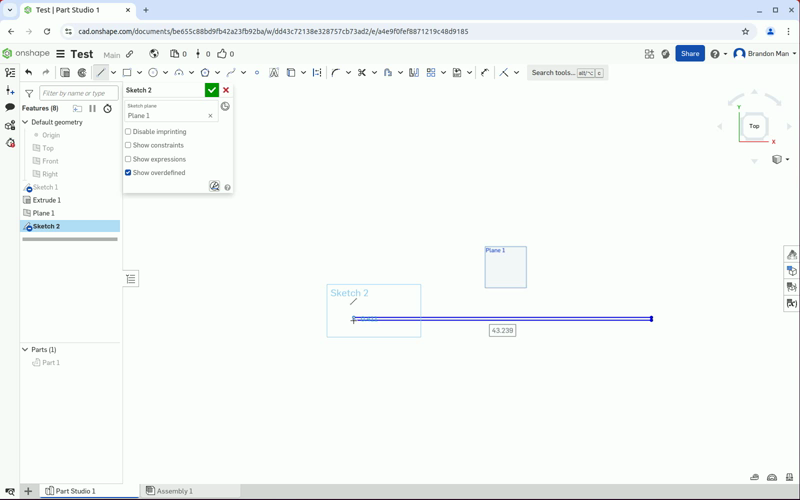
scroll(6)
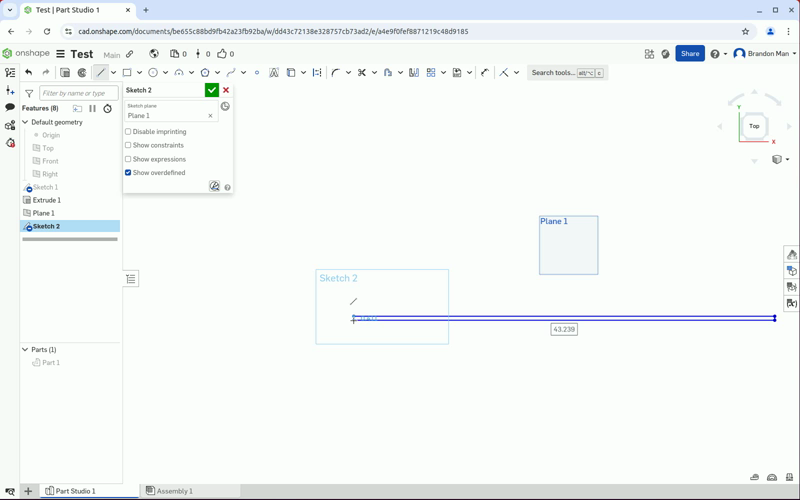
scroll(6)
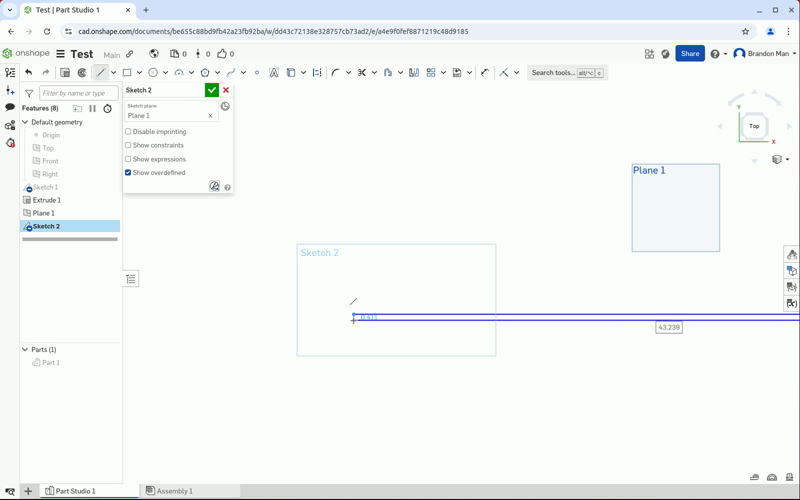
scroll(6)
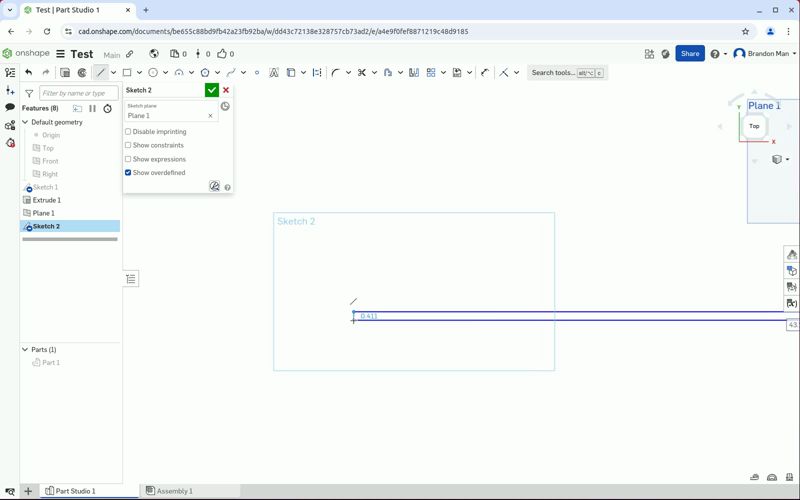
scroll(6)
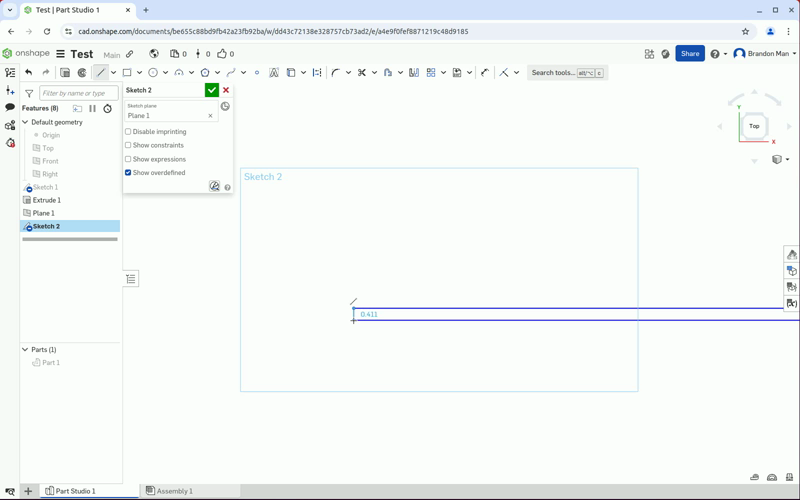
scroll(6)
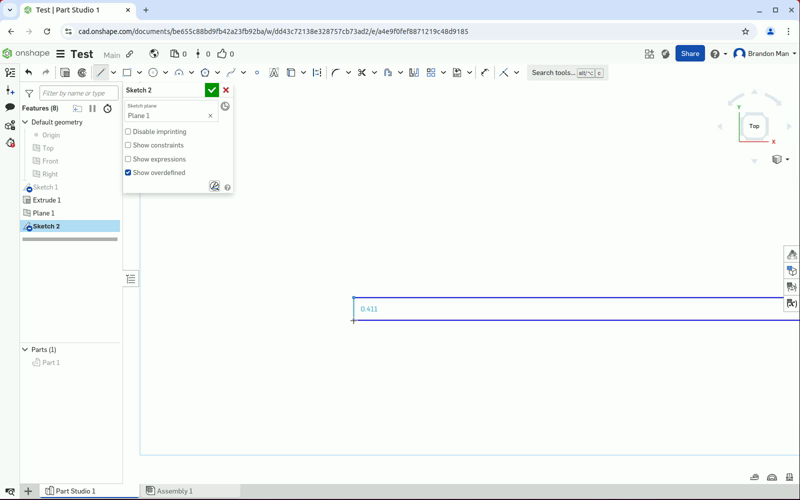
key_up(shift)
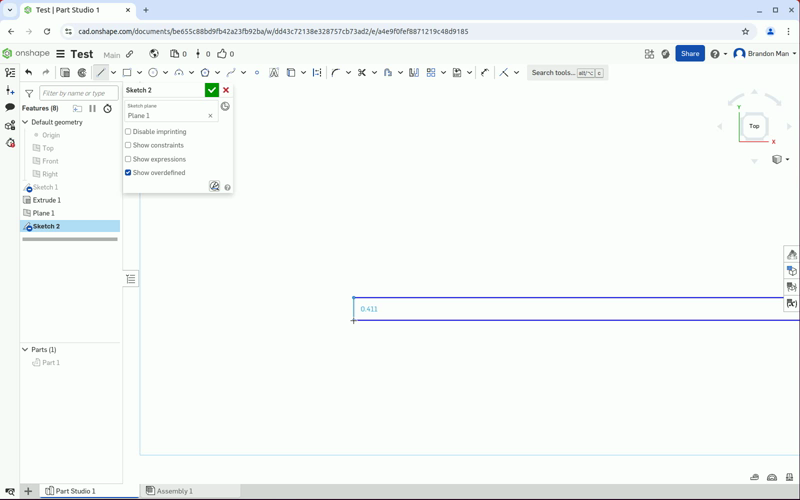
click(353, 320)
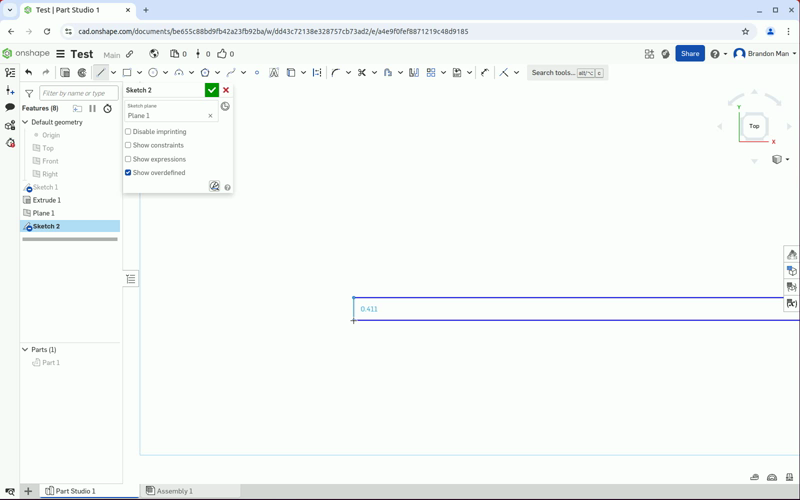
scroll(-6)
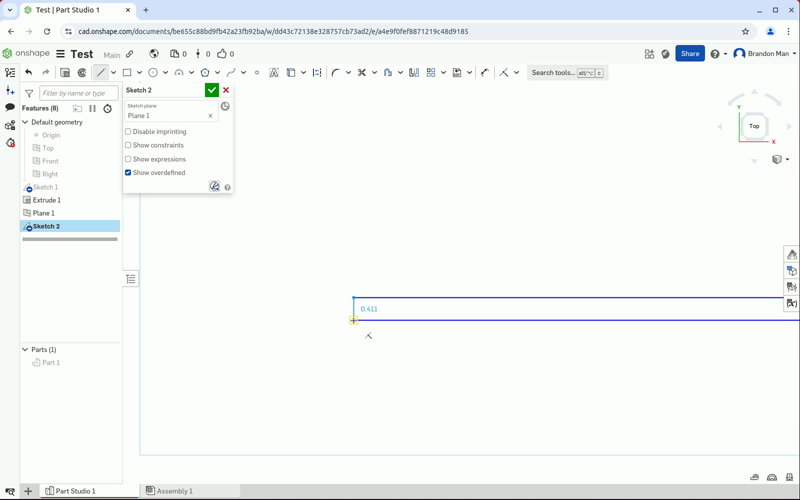
scroll(-6)
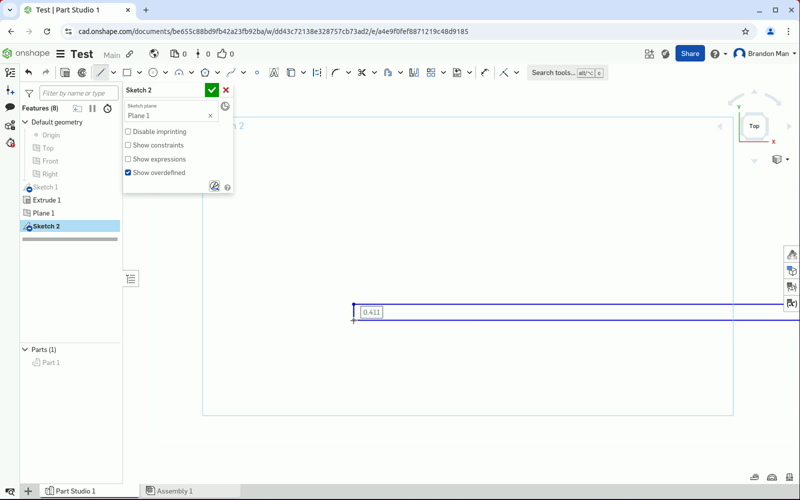
scroll(-6)
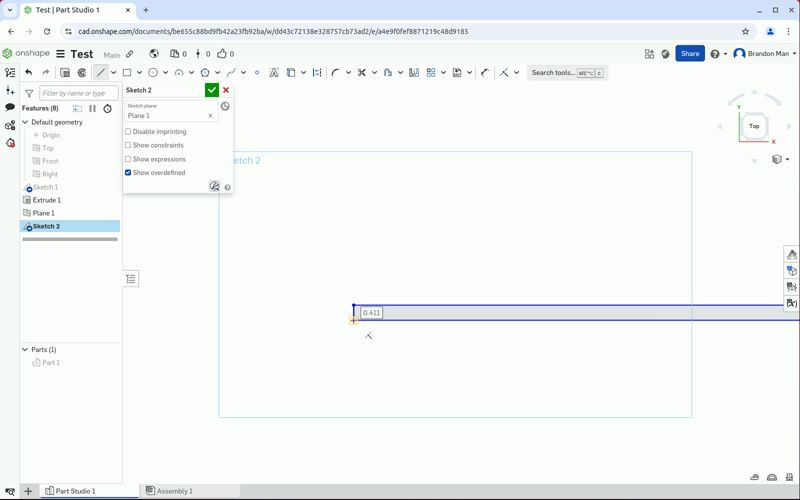
scroll(-6)
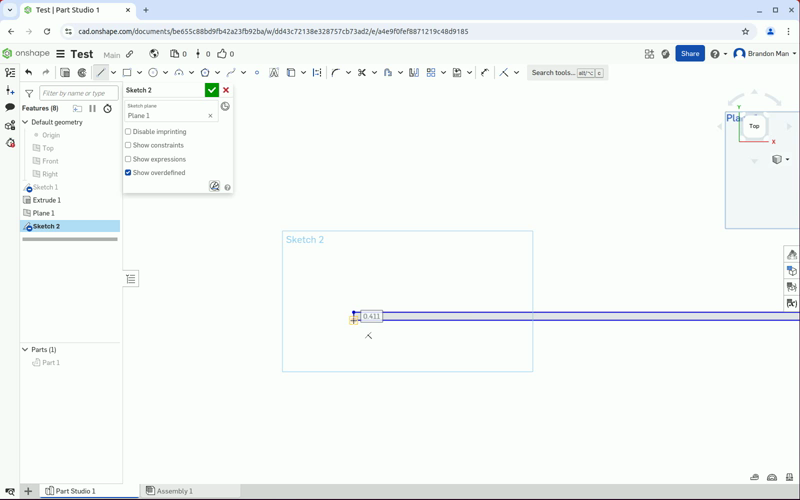
scroll(-6)
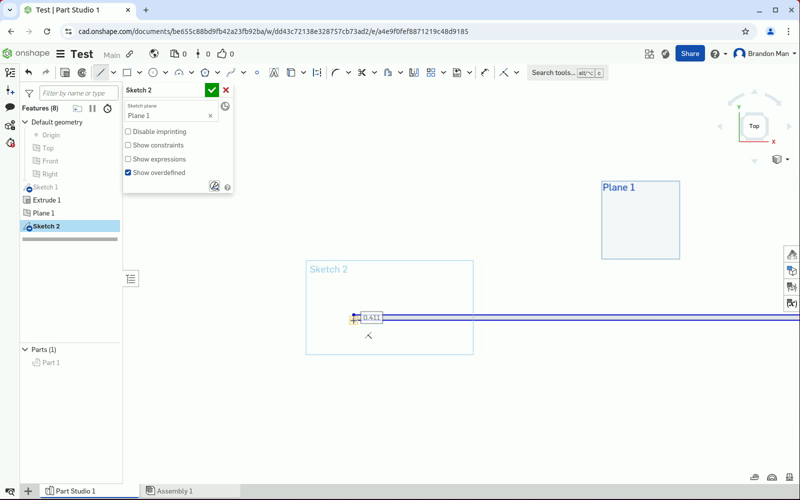
scroll(-6)
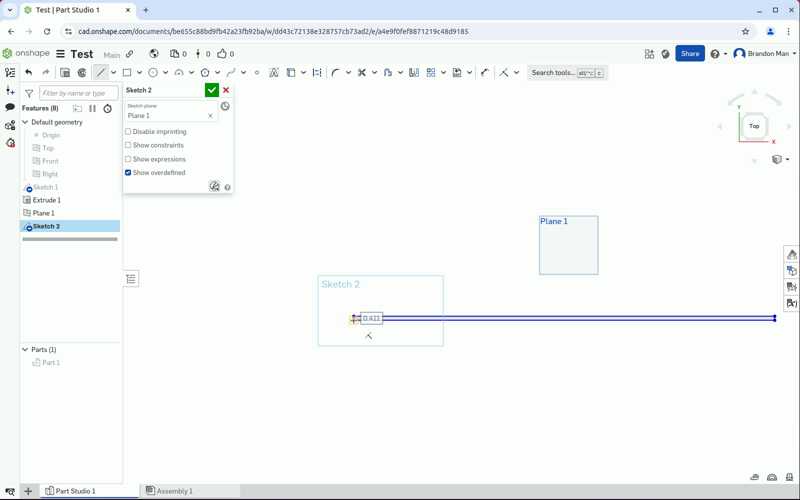
scroll(-6)
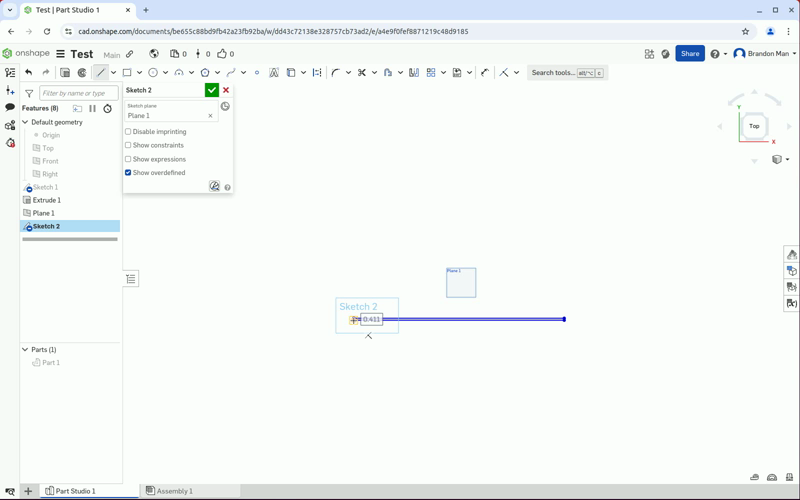
key(esc)
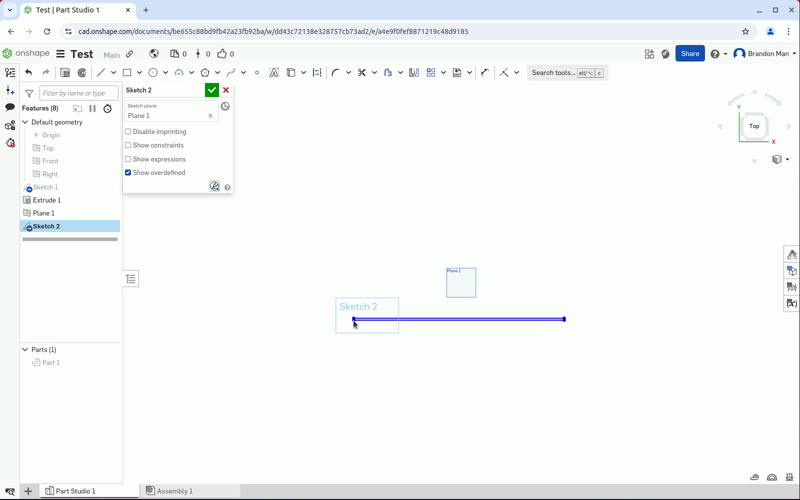
mouse_move(358, 318)
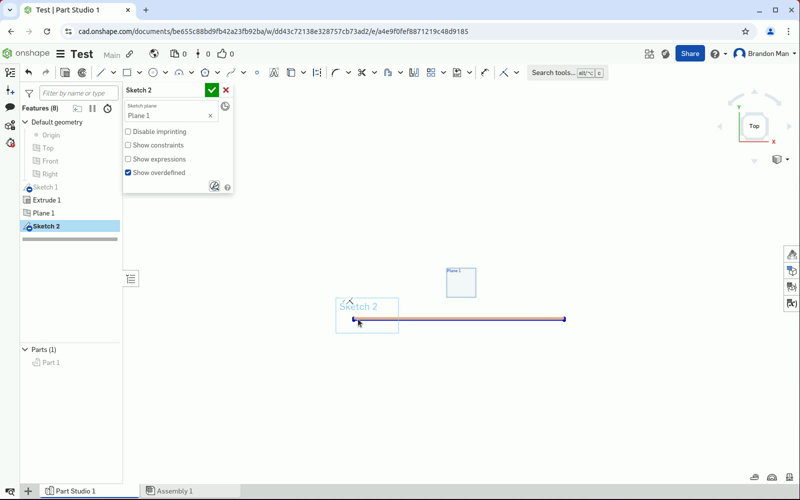
scroll(6)
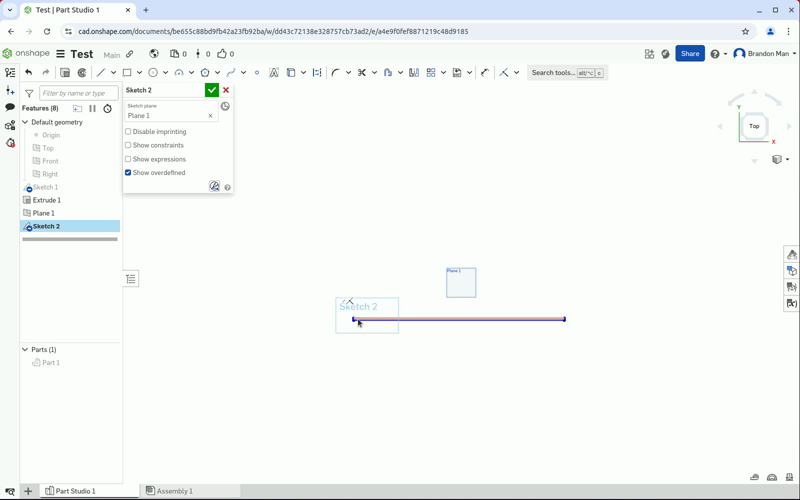
scroll(6)
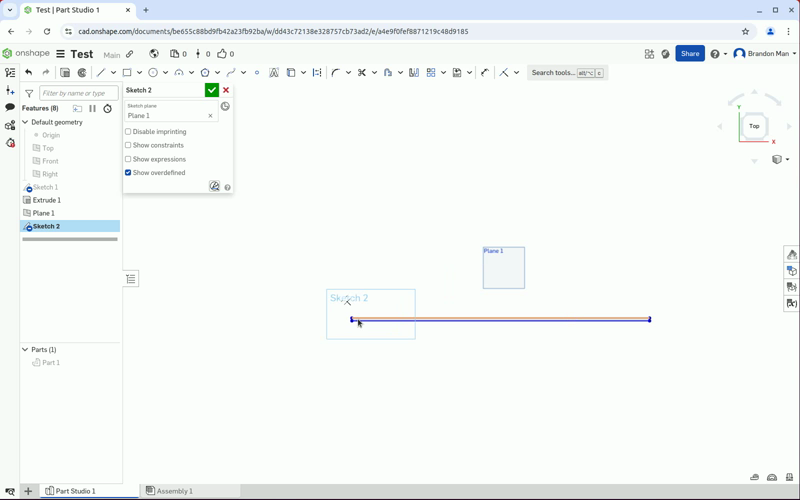
scroll(6)
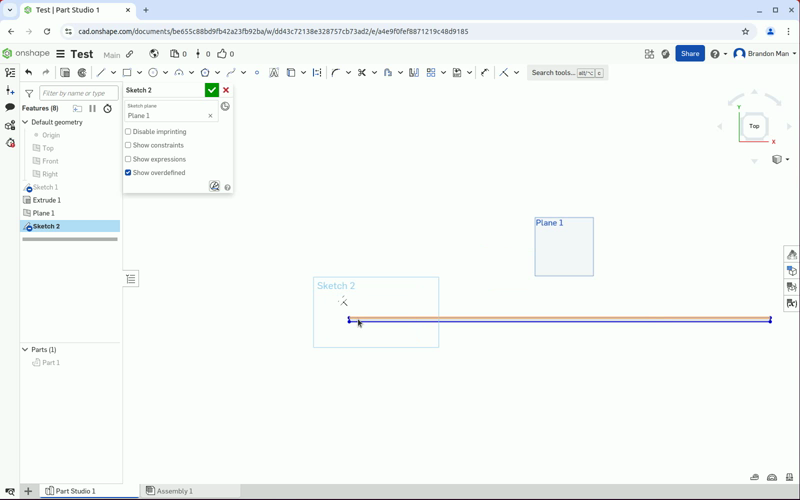
scroll(6)
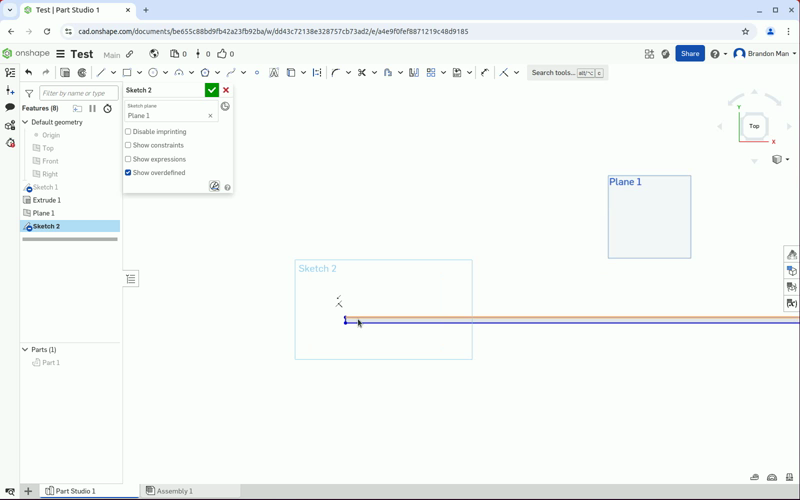
scroll(6)
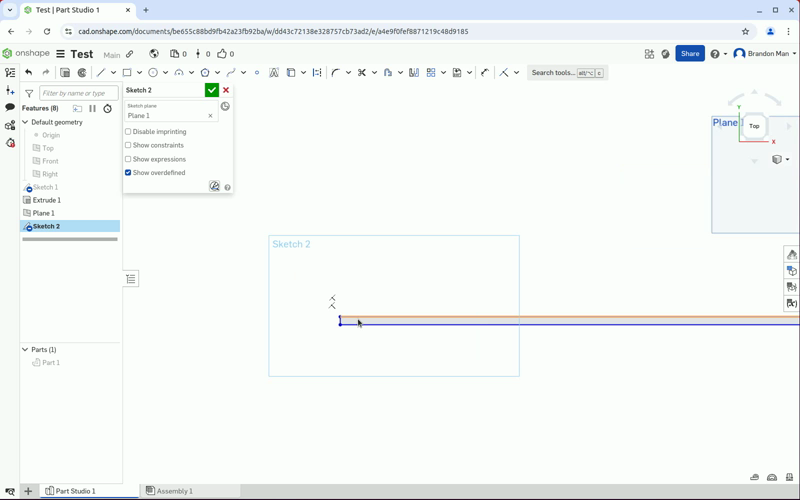
scroll(6)
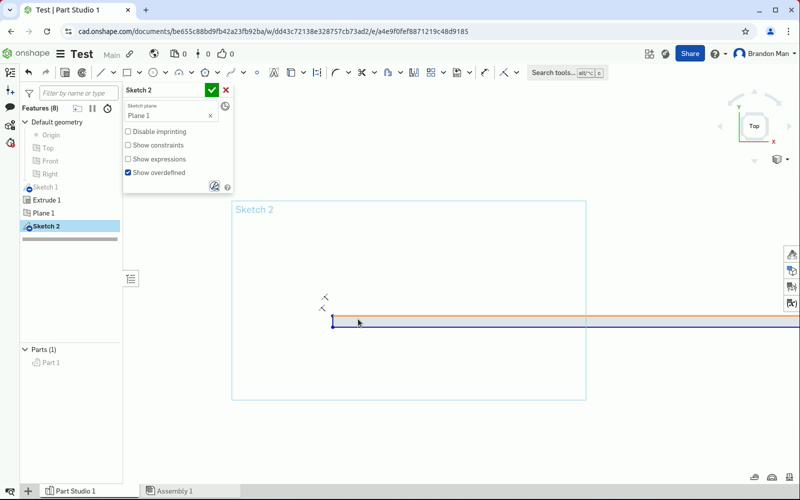
scroll(6)
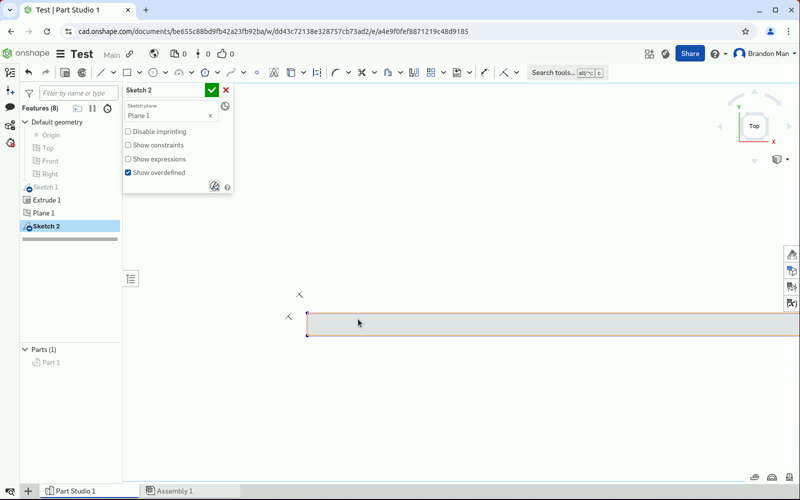
click(358, 318)
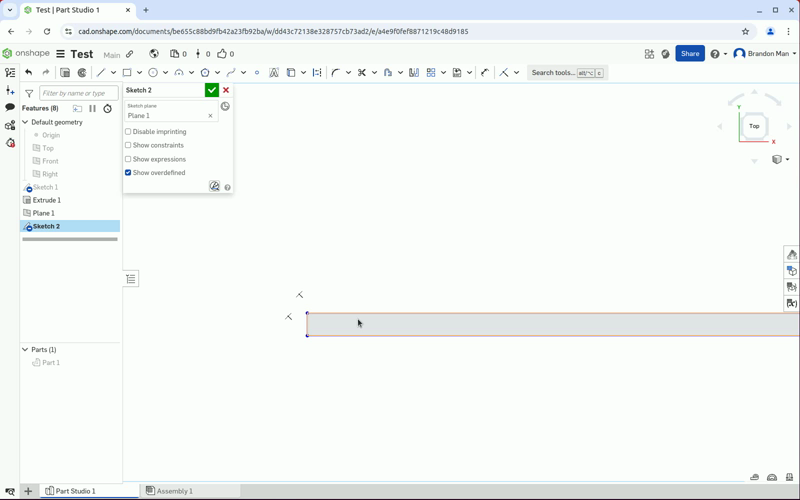
scroll(-6)
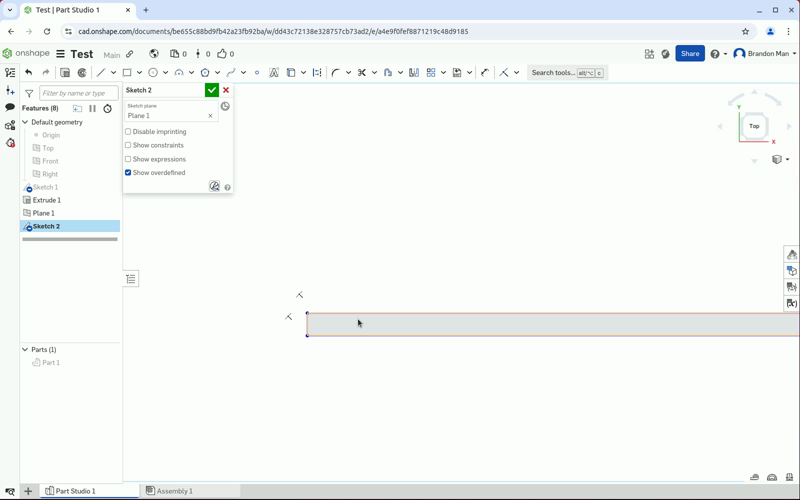
scroll(-6)
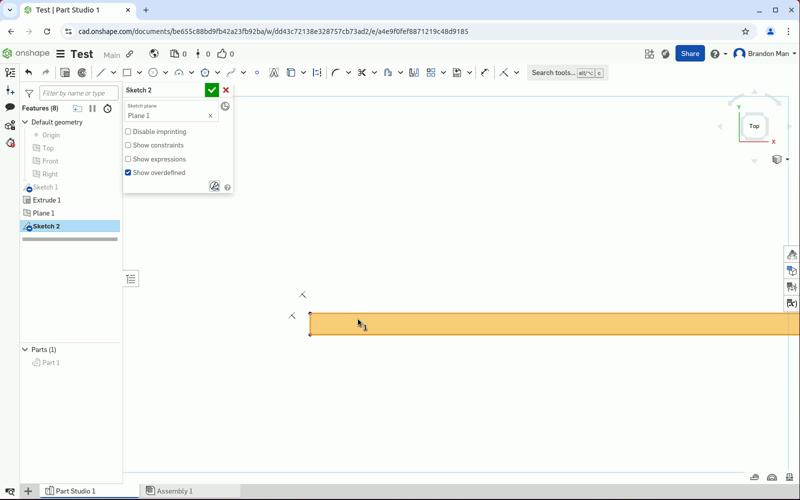
scroll(-6)
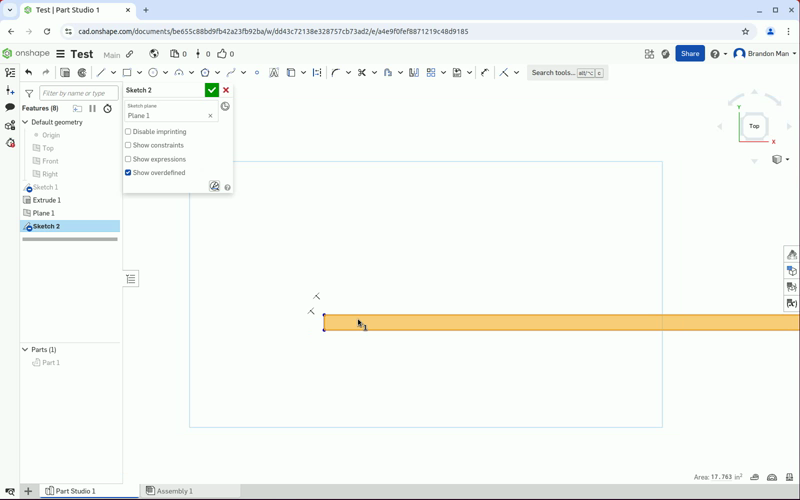
scroll(-6)
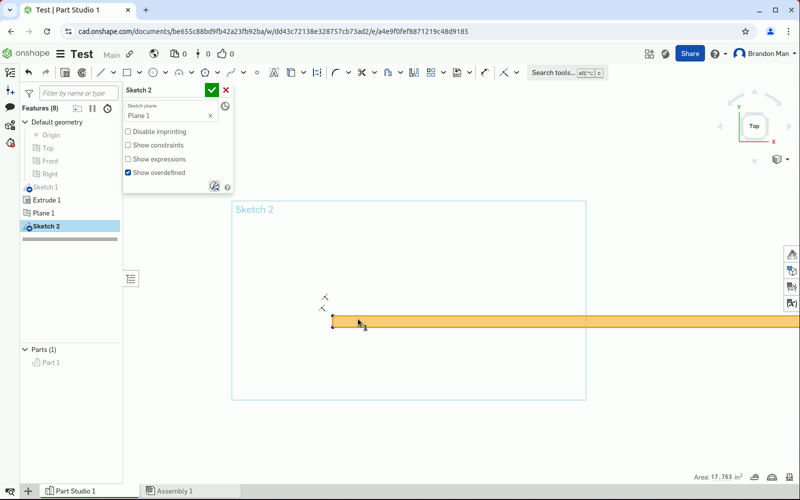
scroll(-6)
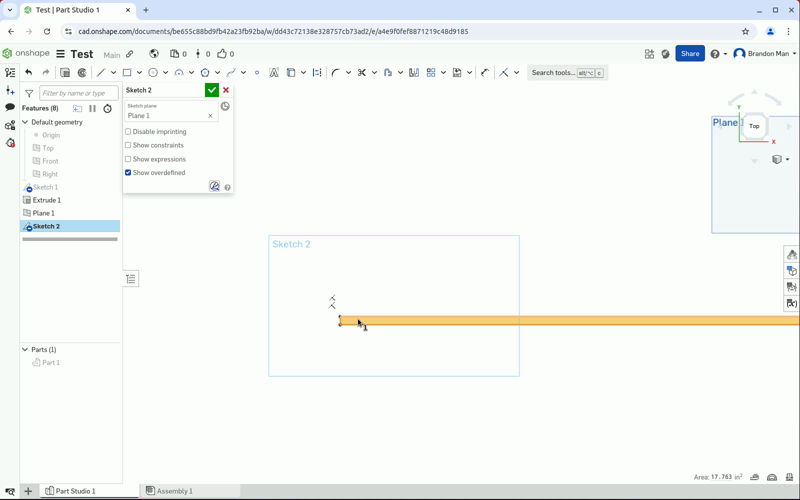
scroll(-6)
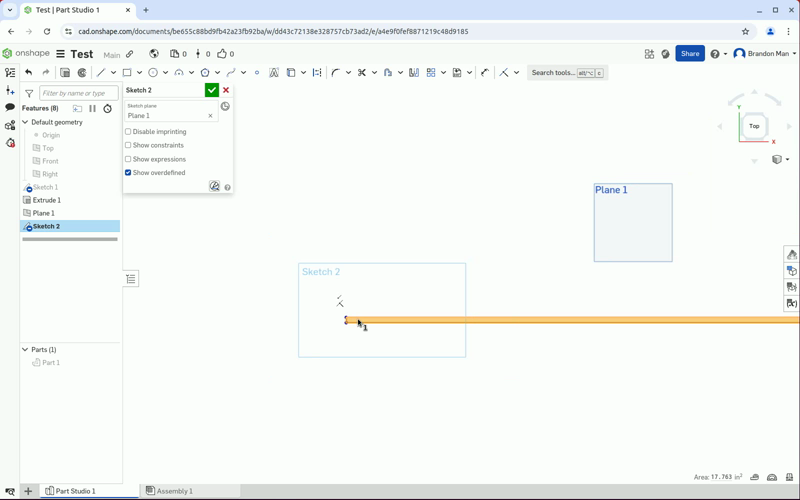
scroll(-6)
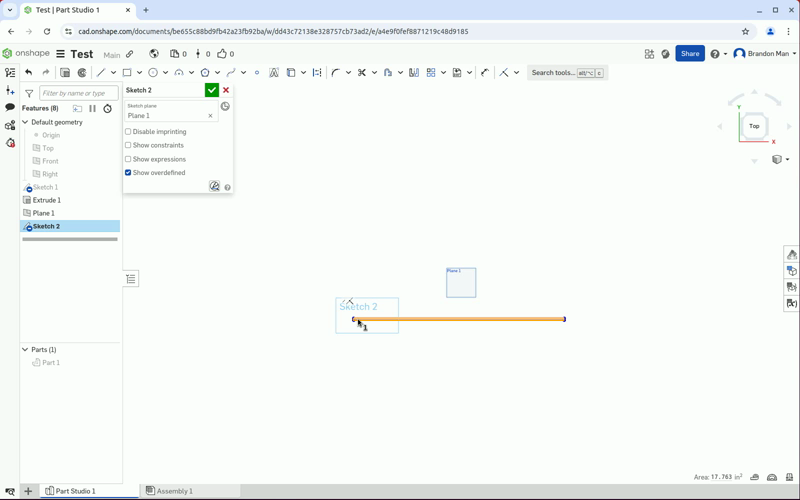
mouse_move(73, 352)
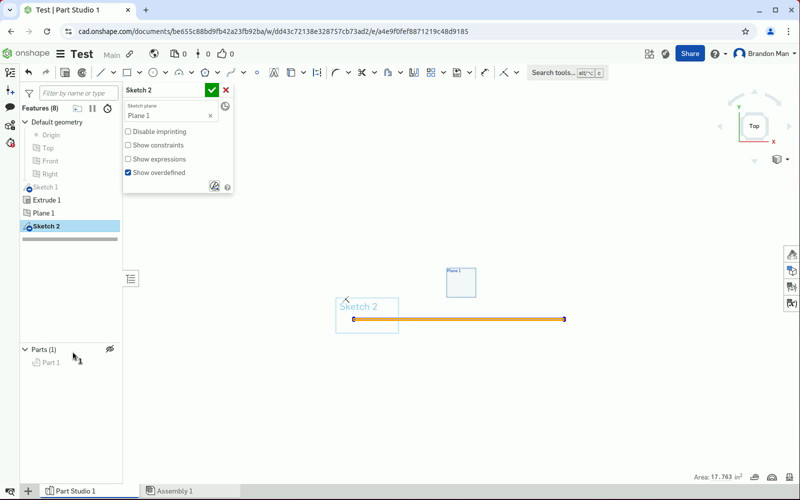
key(shift+y)
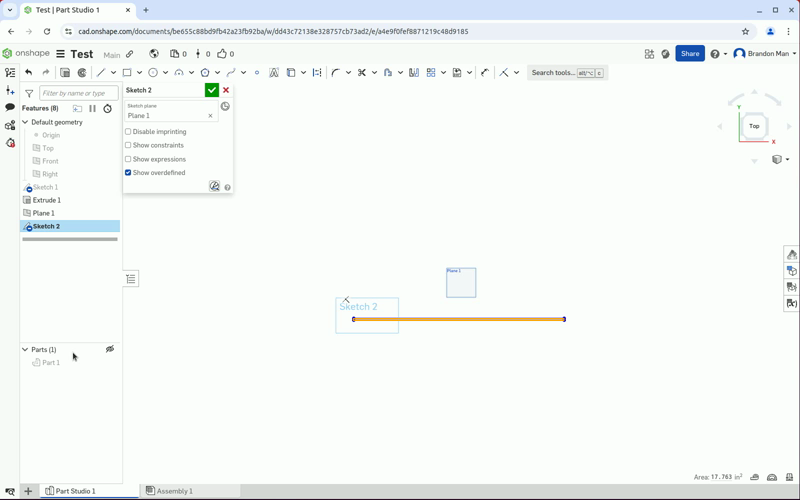
key(shift+e)
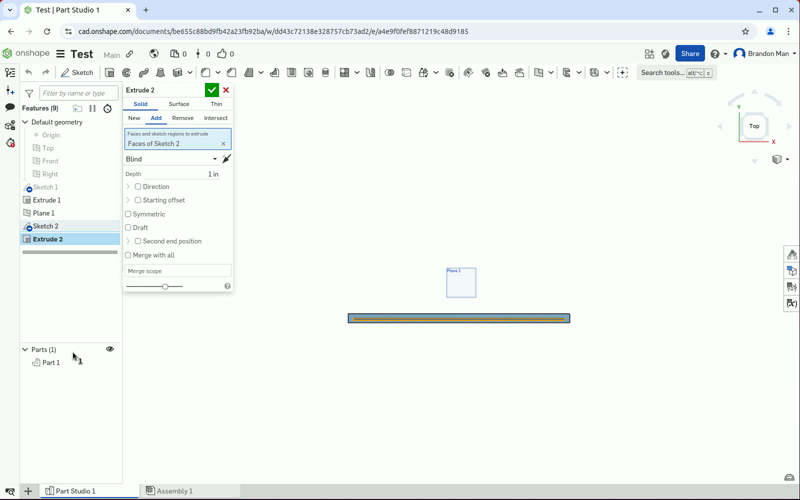
mouse_move(143, 106)
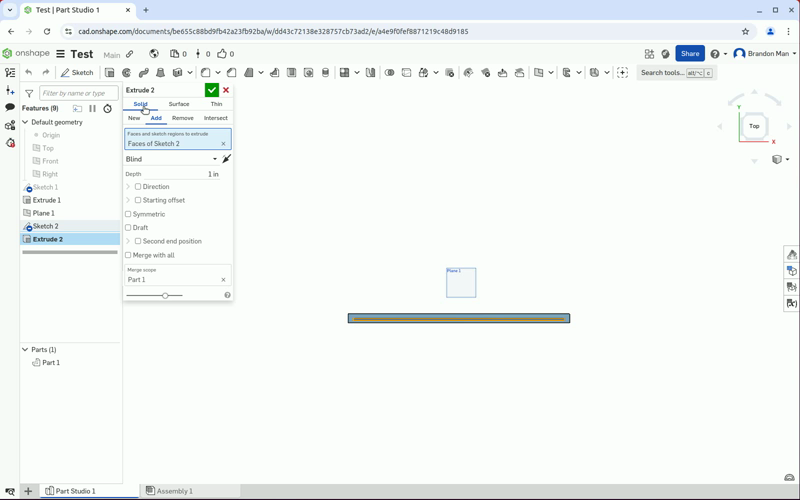
click(143, 106)
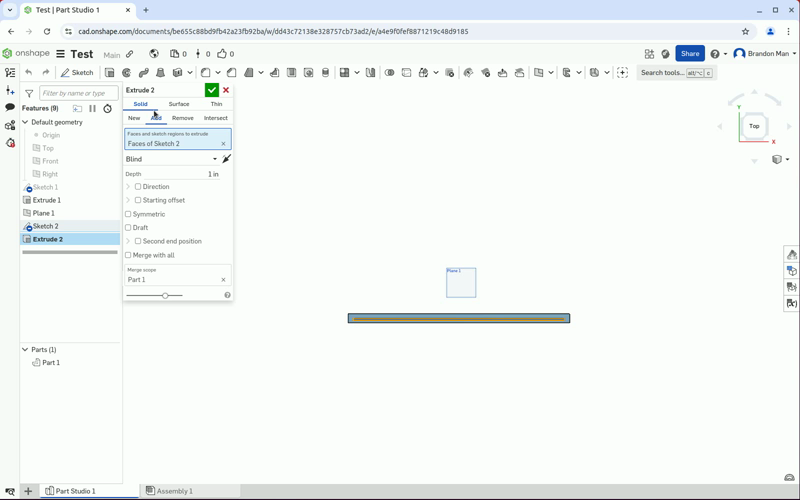
mouse_move(186, 120)
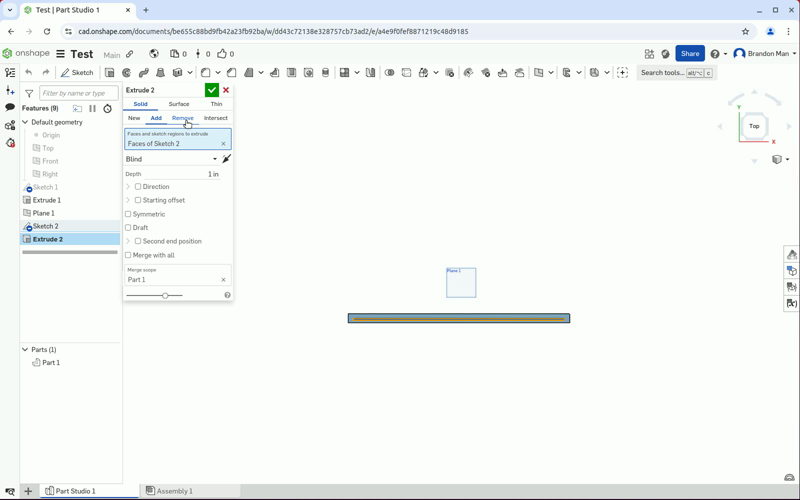
click(186, 120)
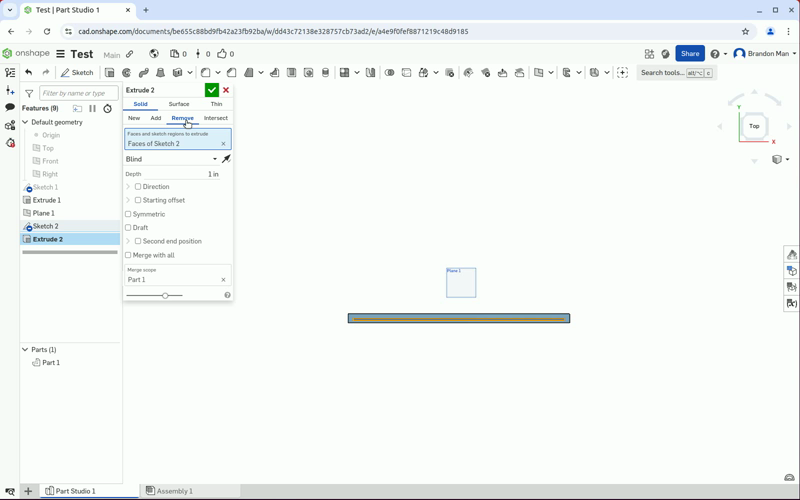
key(tab, 4)
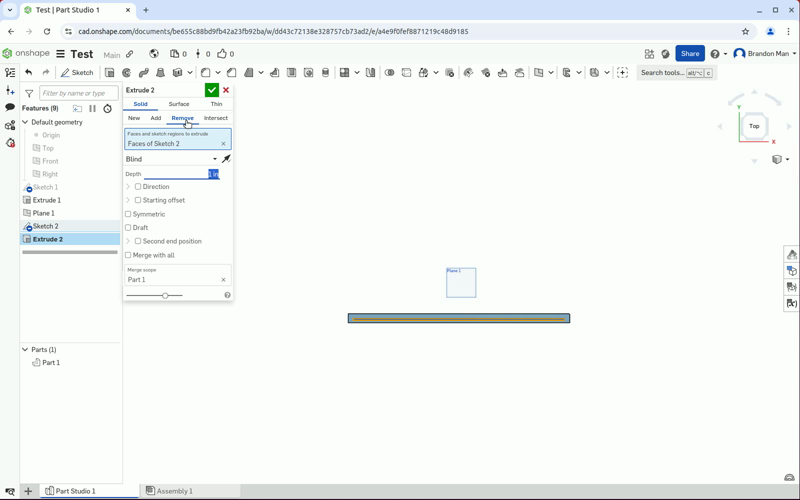
text(1.685)
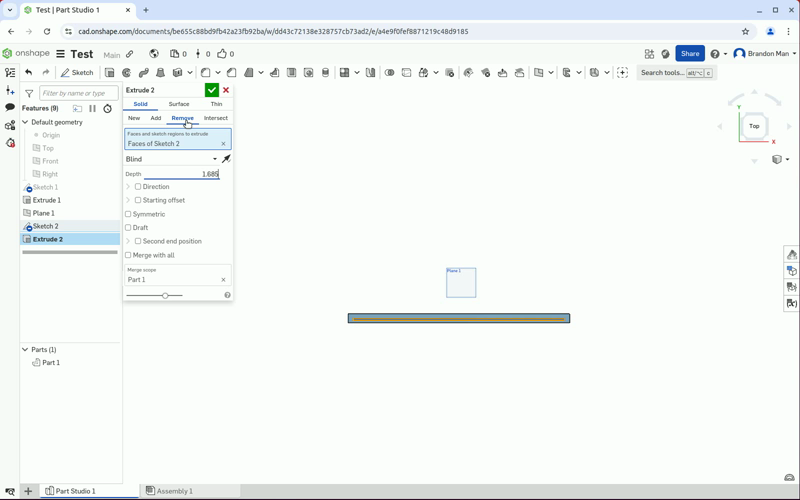
key(tab, 6)
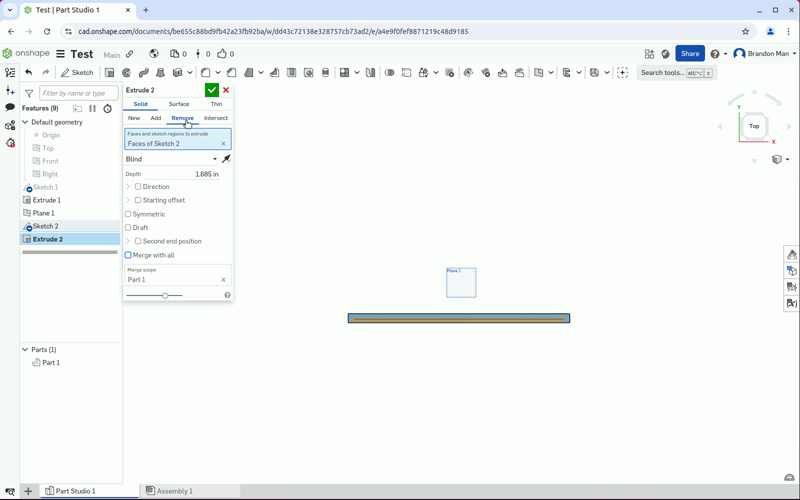
key(space)
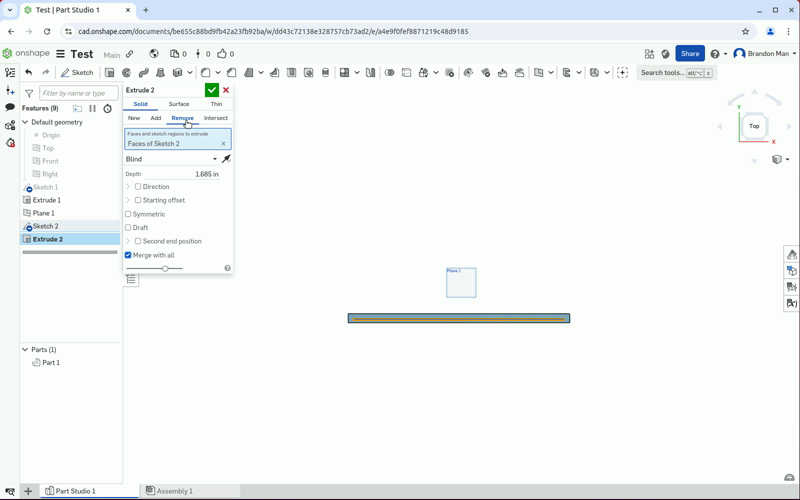
key(enter)
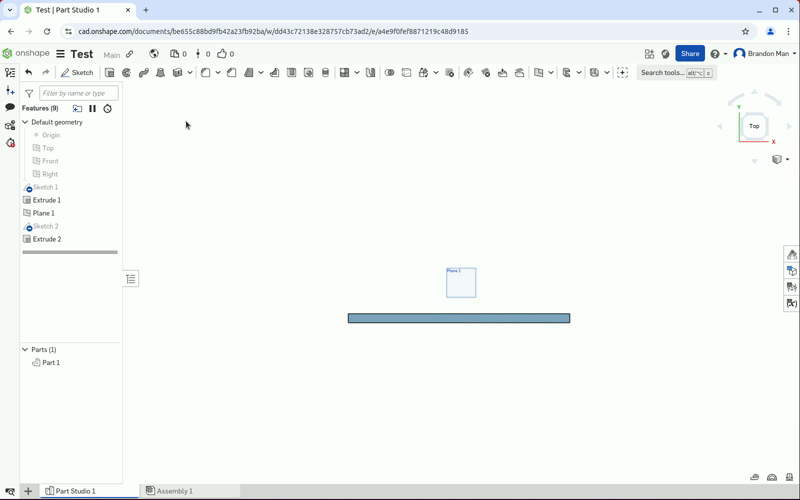
key(shift+h)
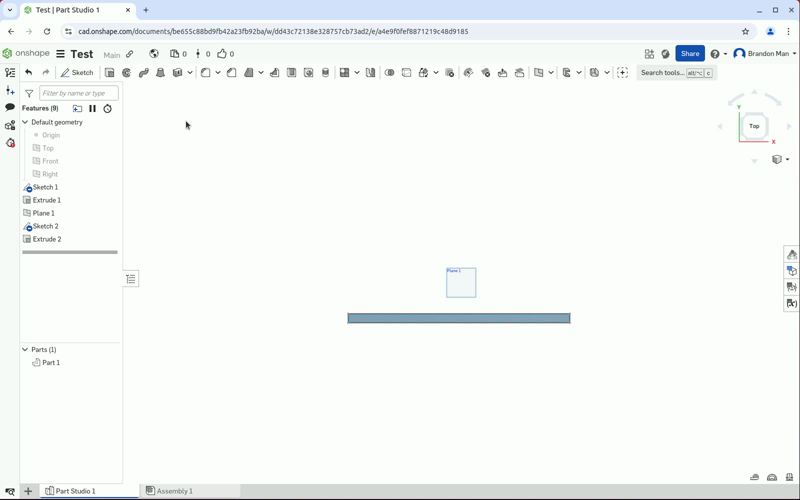
key(shift+h)
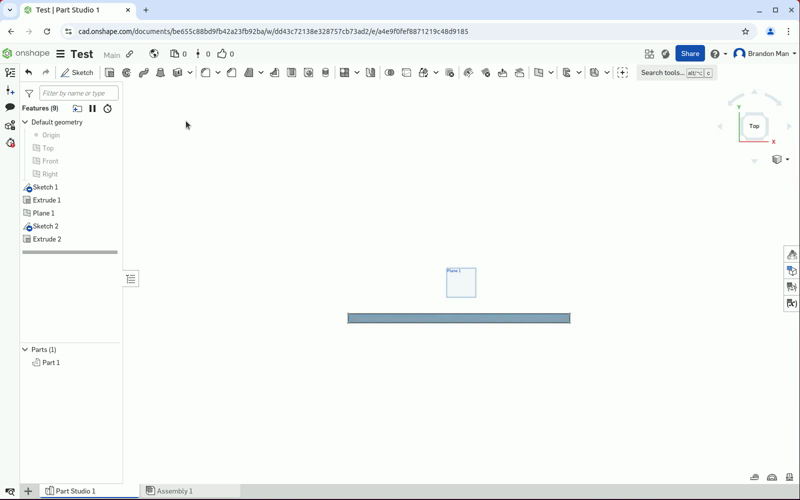
key(shift+7)
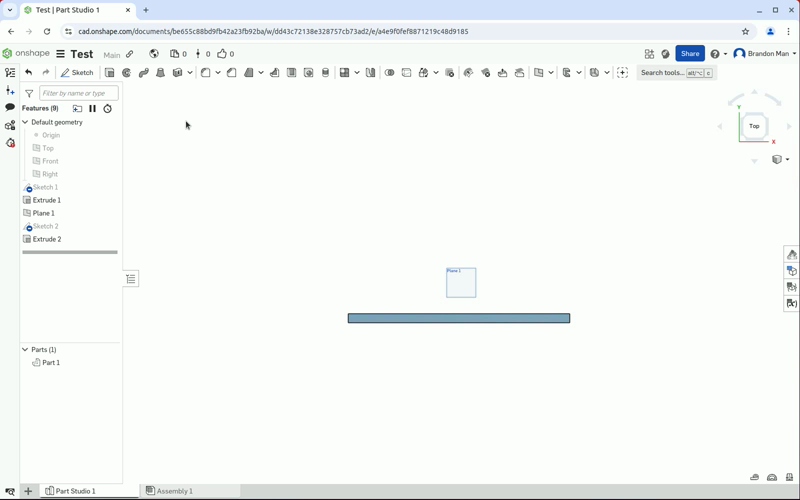
key(up, 3)
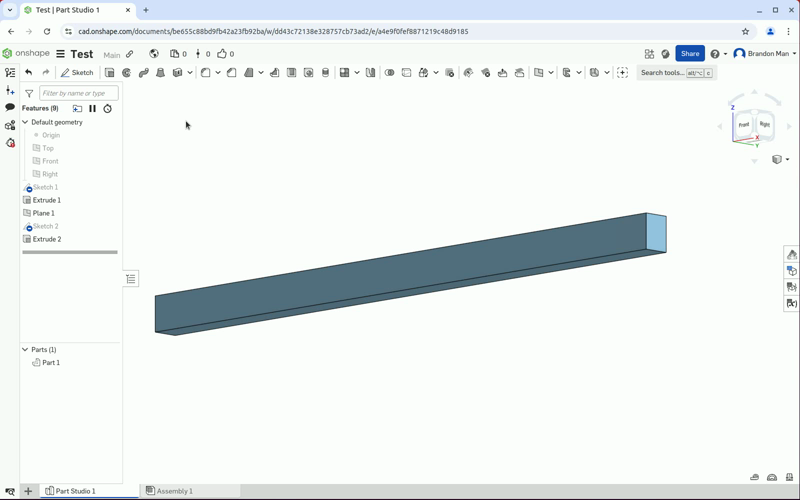
key(left, 3)
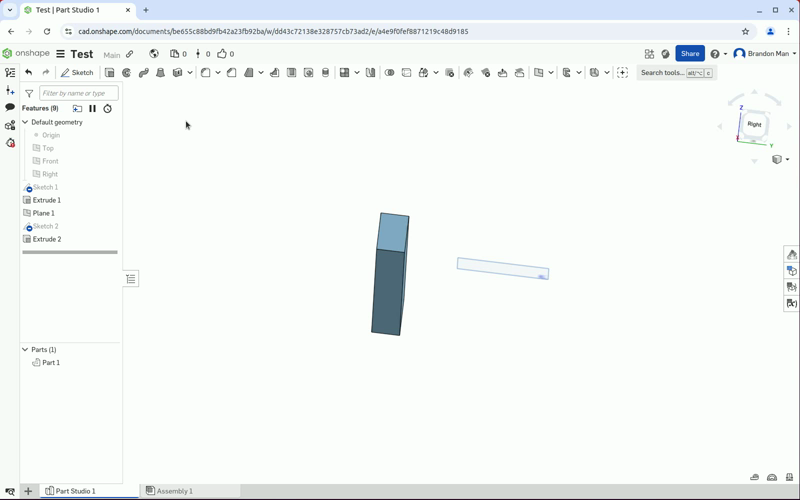
key(right, 3)
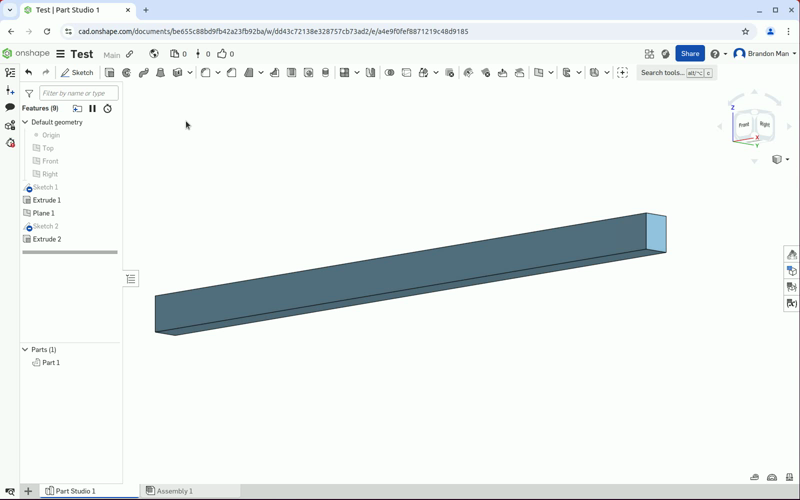
key(down, 3)
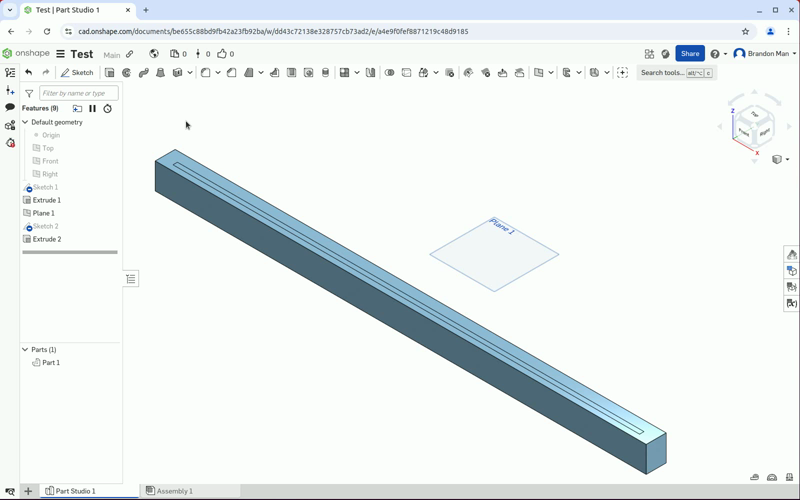
mouse_move(73, 189)
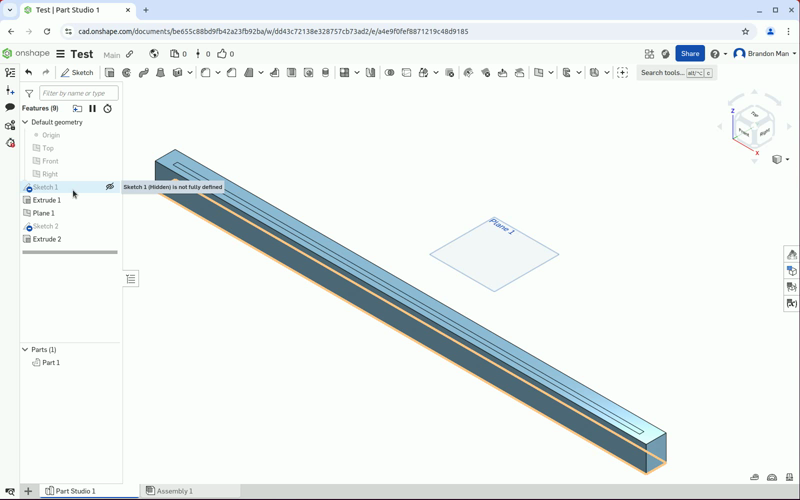
click(73, 189)